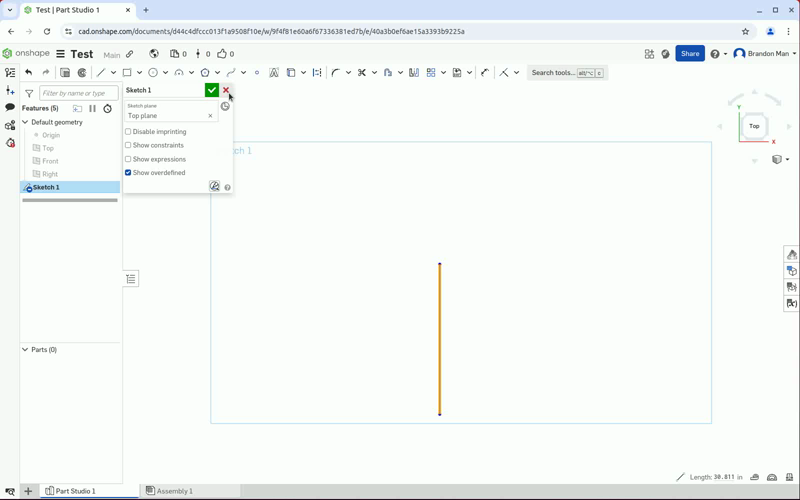
key(shift+h)
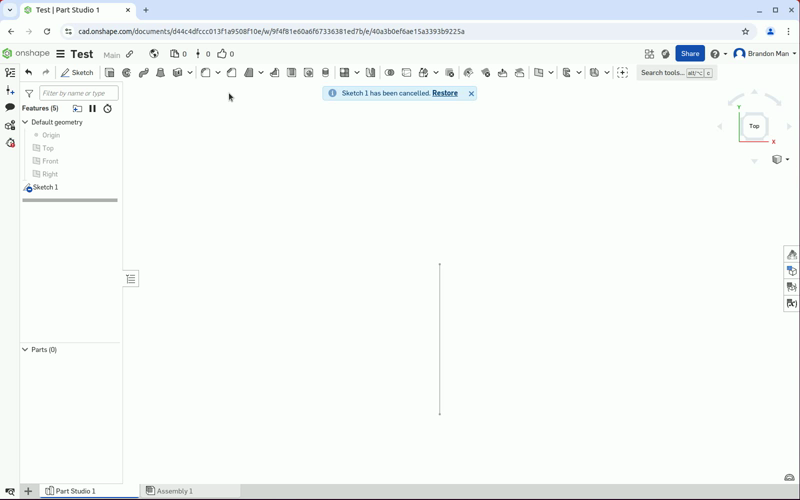
mouse_move(73, 352)
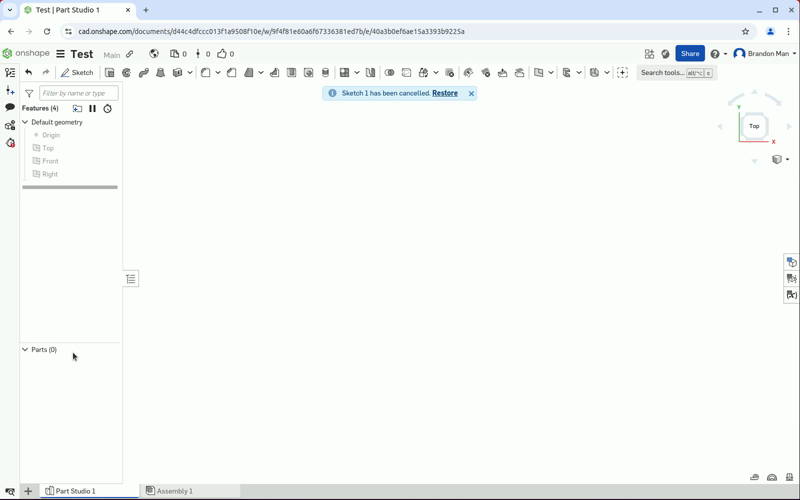
key(y)
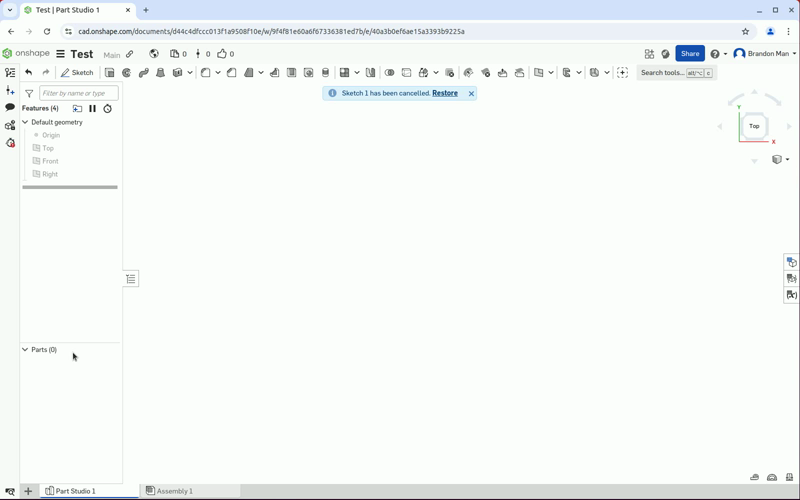
key(shift+p)
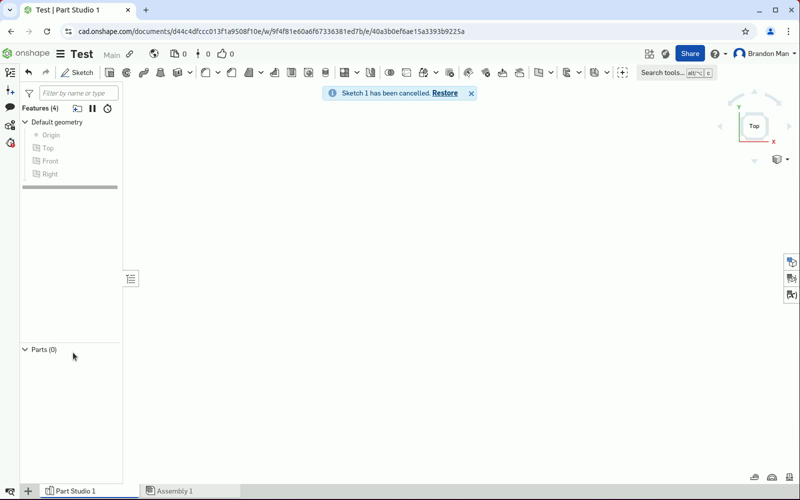
key(space)
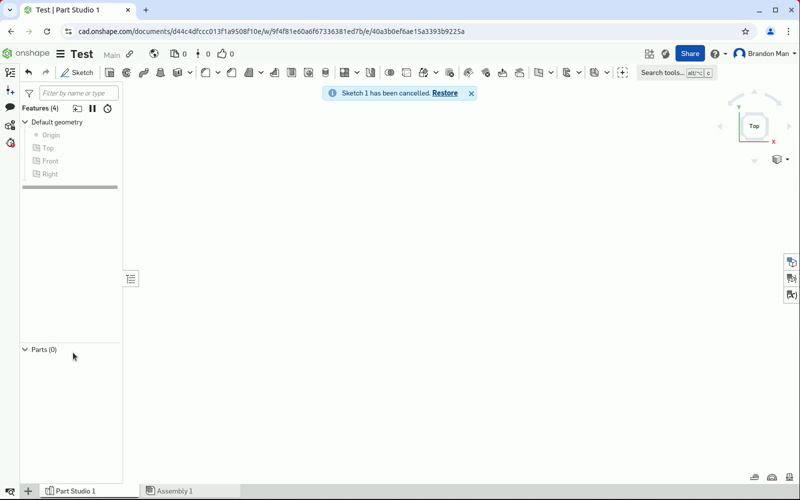
key_down(shift)
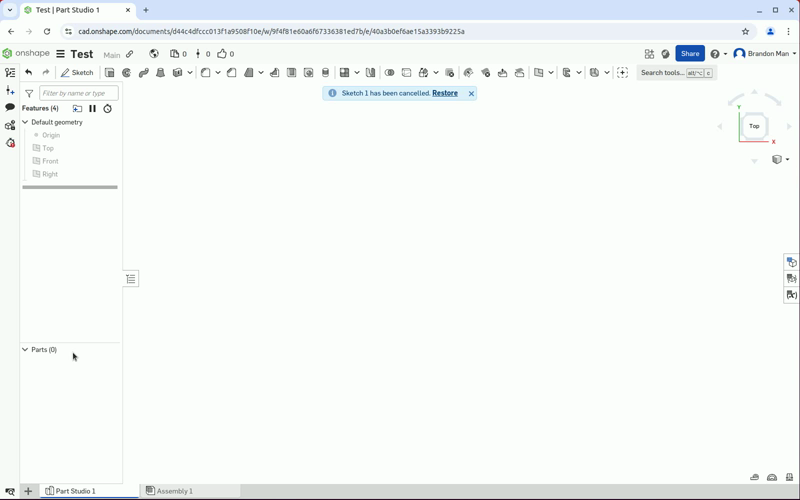
key(up)
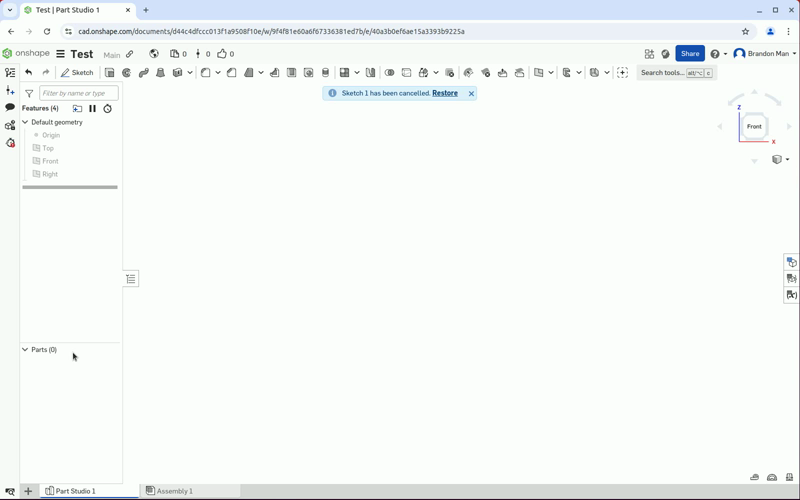
key_up(shift)
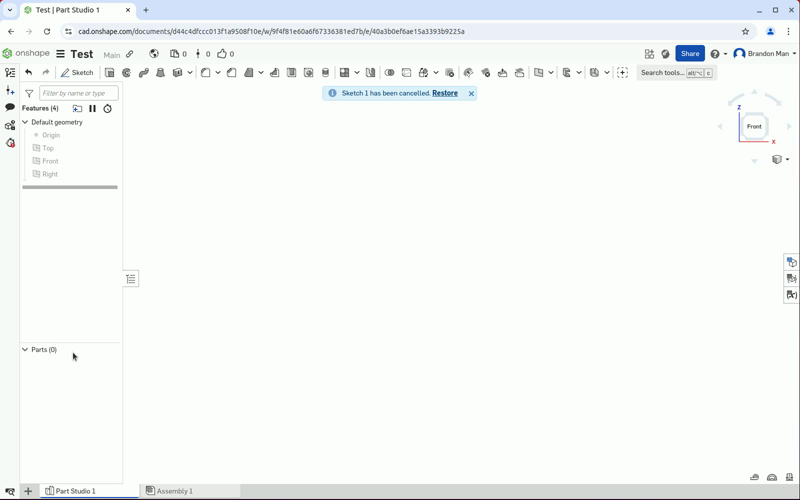
mouse_move(73, 352)
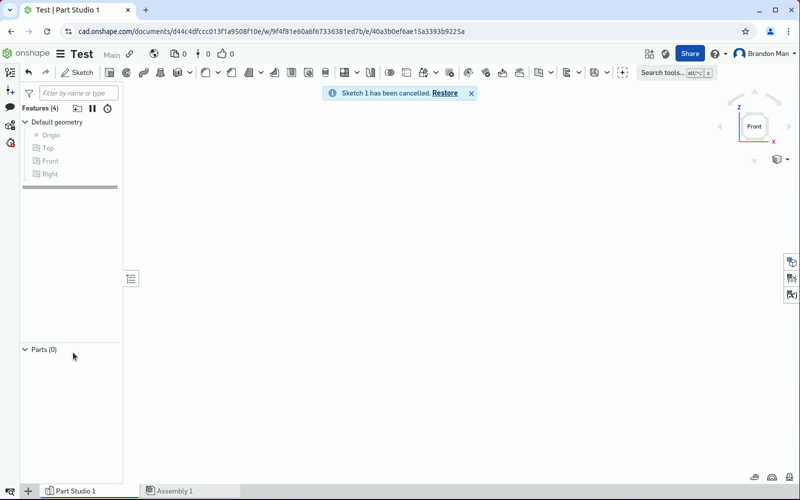
key(shift+y)
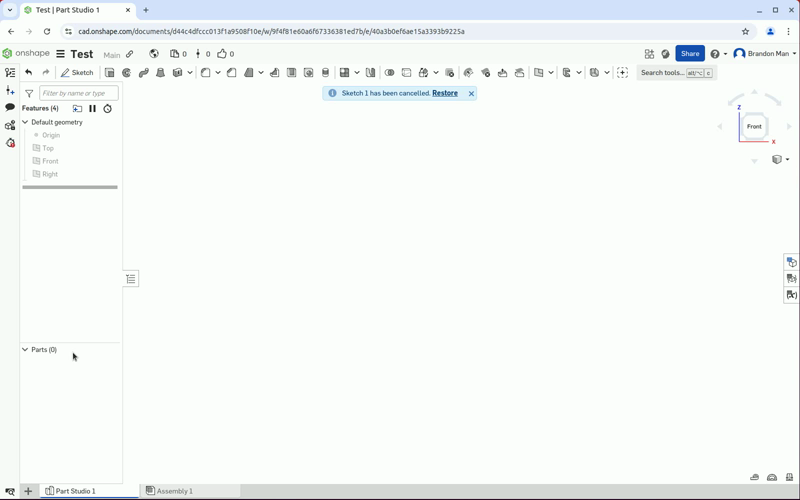
key(shift+s)
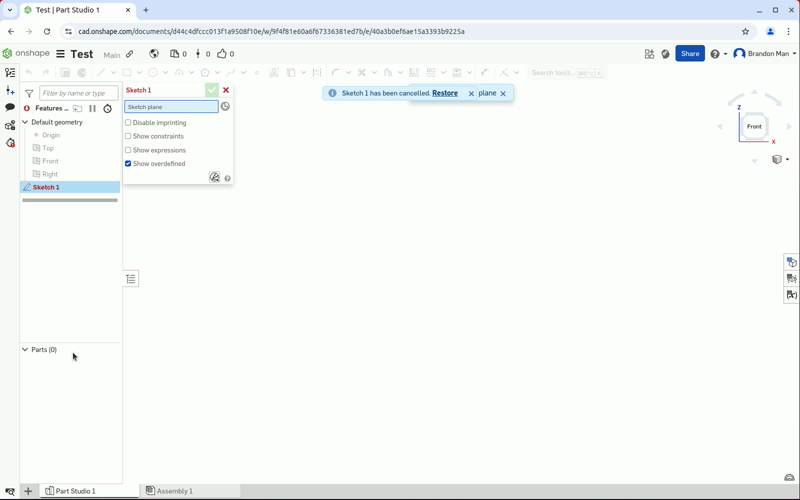
mouse_move(73, 163)
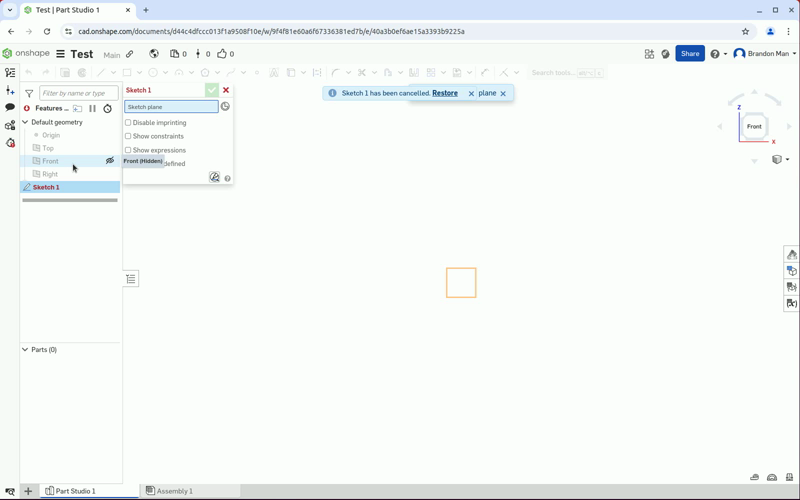
click(73, 163)
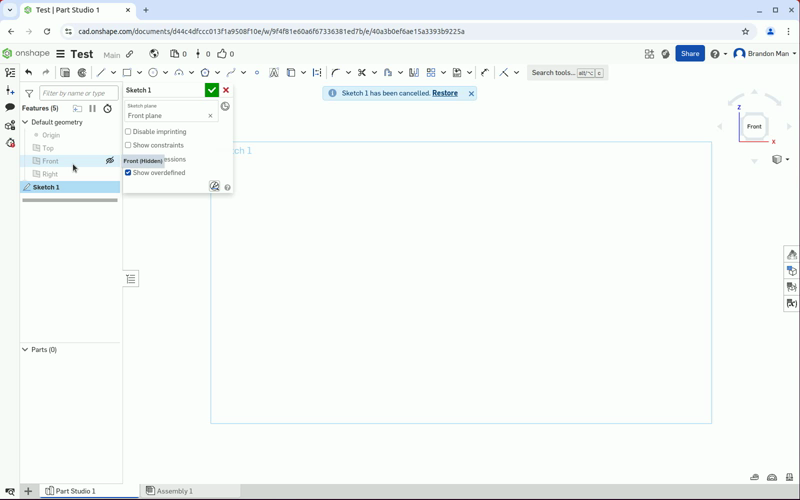
mouse_move(73, 352)
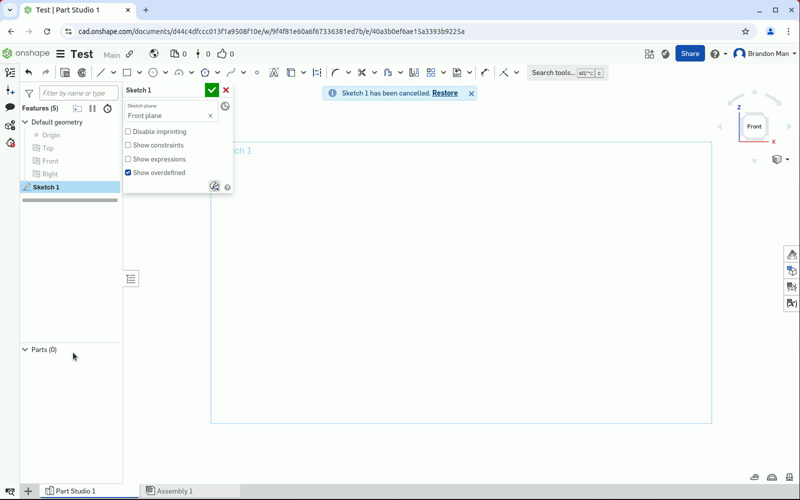
key(y)
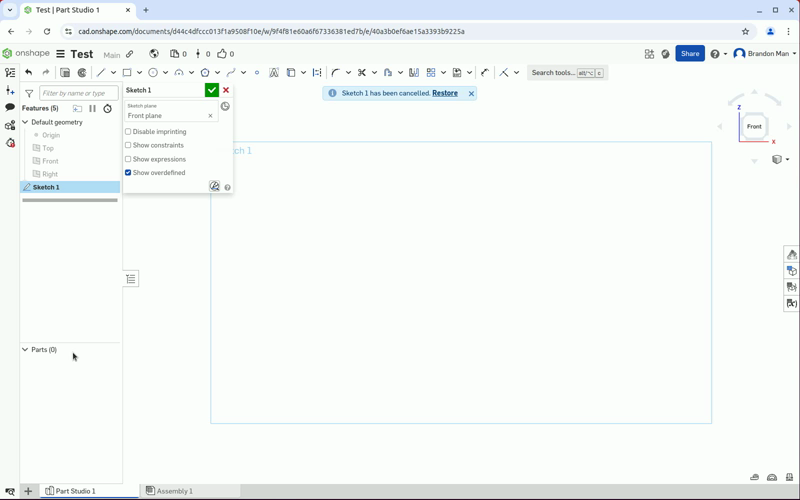
key(c)
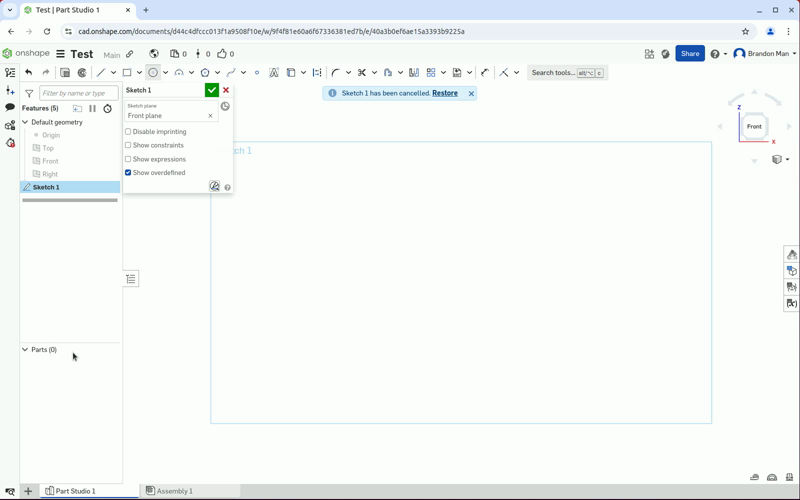
key_down(shift)
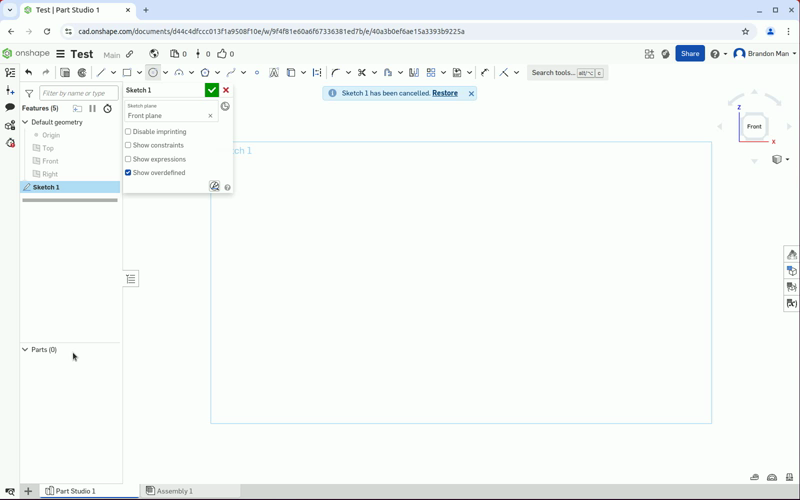
mouse_move(461, 282)
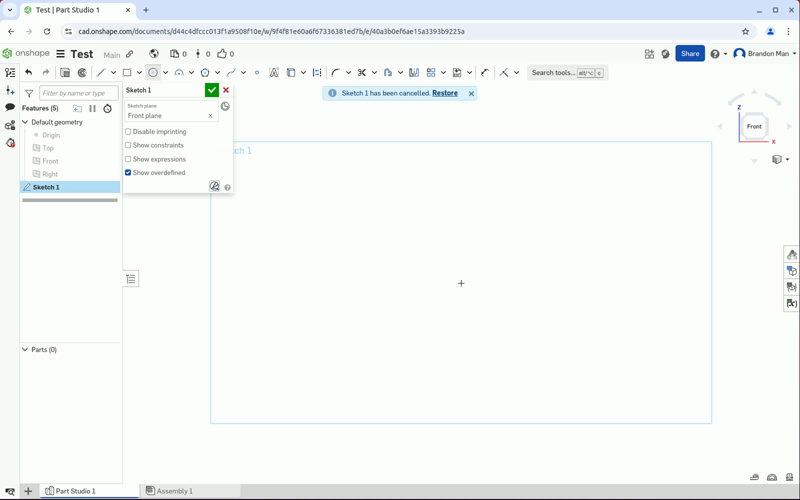
click(461, 282)
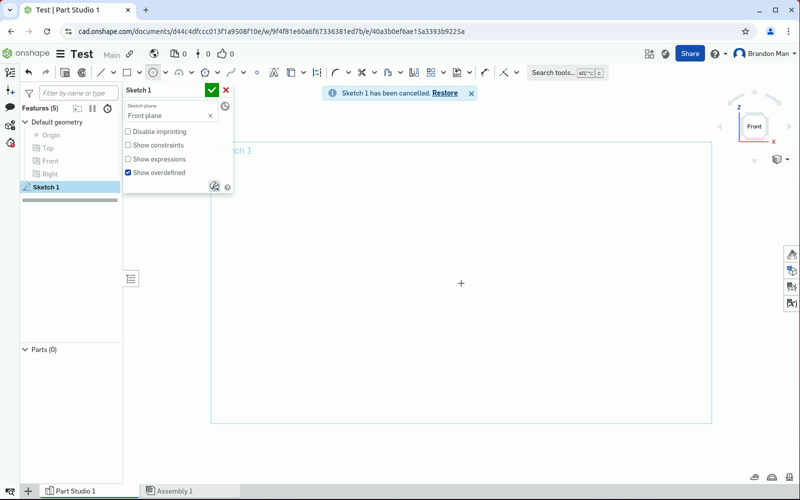
key_up(shift)
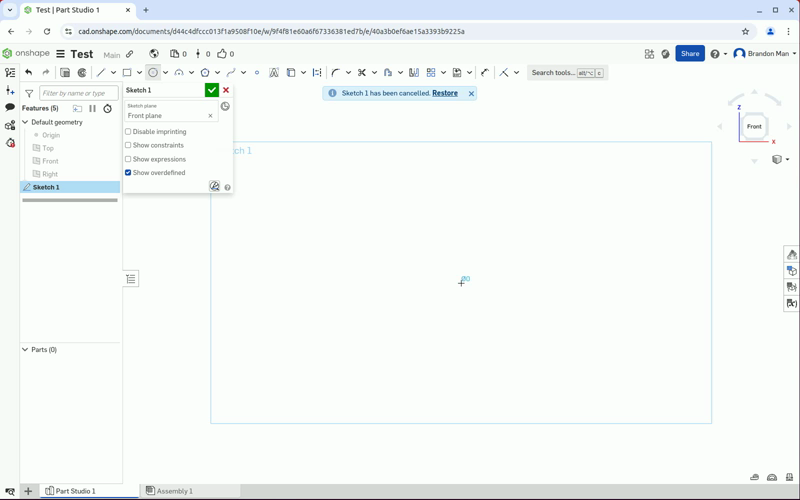
mouse_move(574, 282)
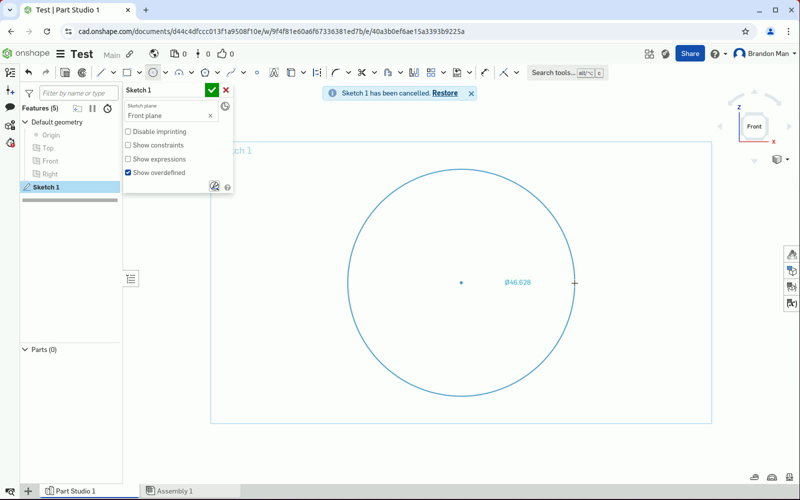
click(574, 282)
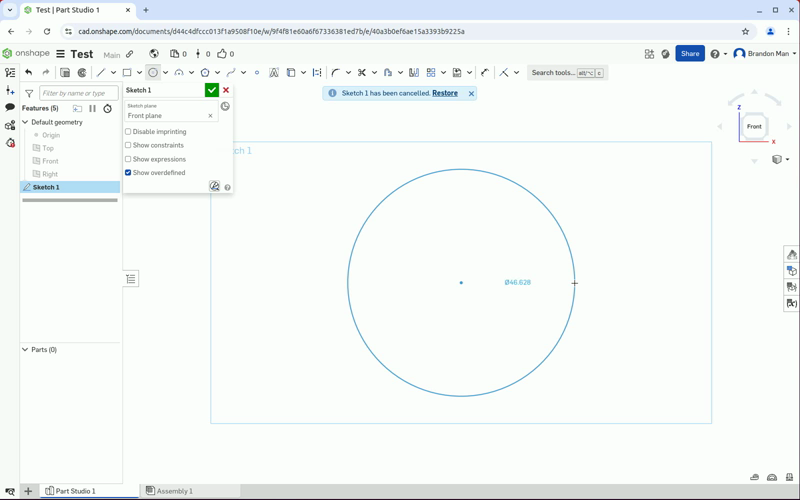
key(esc)
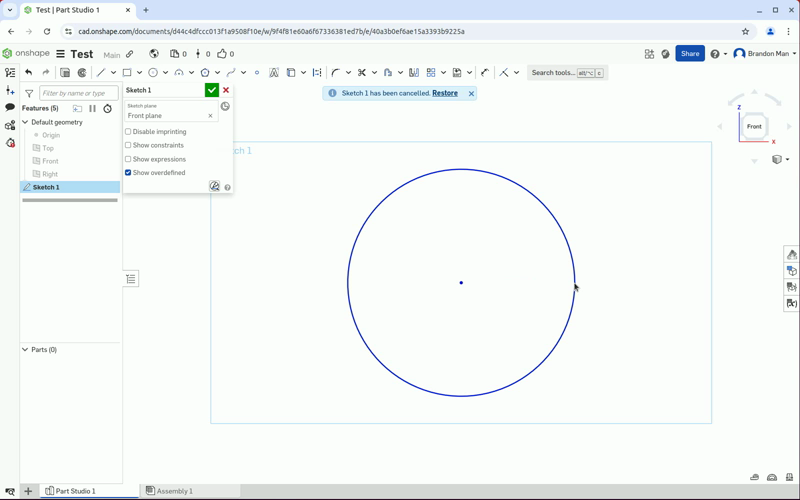
mouse_move(441, 323)
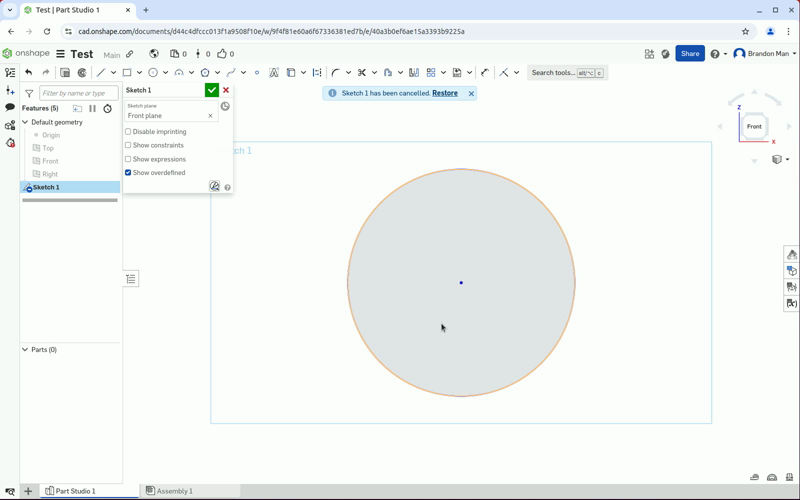
click(441, 323)
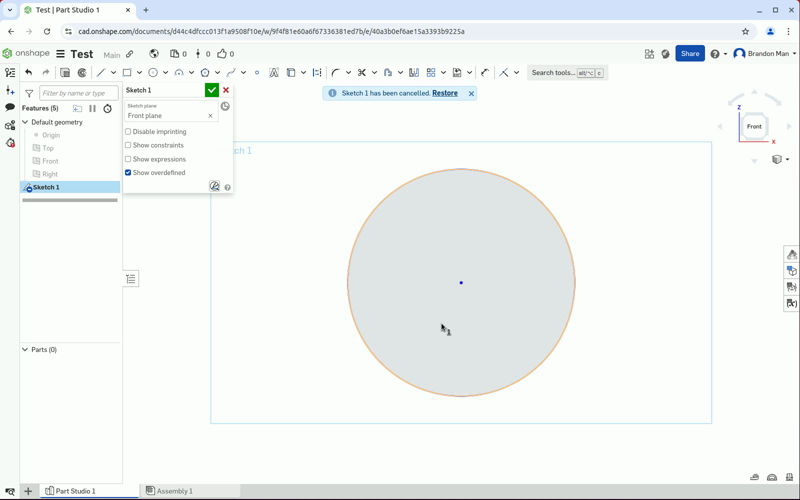
mouse_move(73, 352)
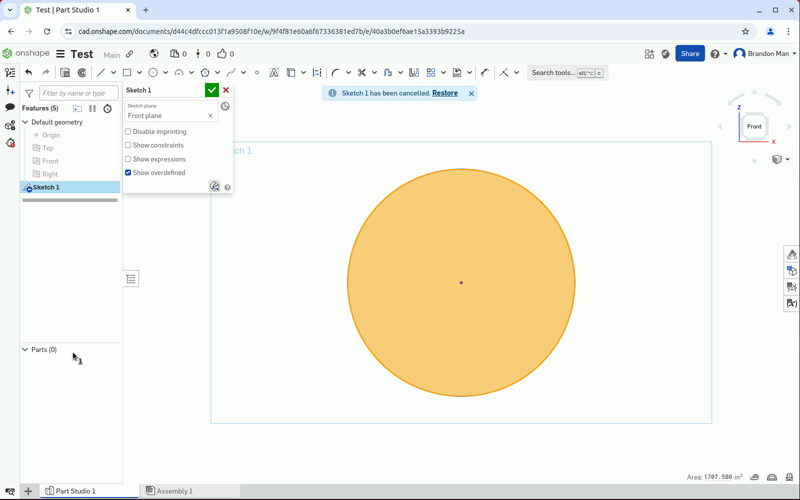
key(shift+y)
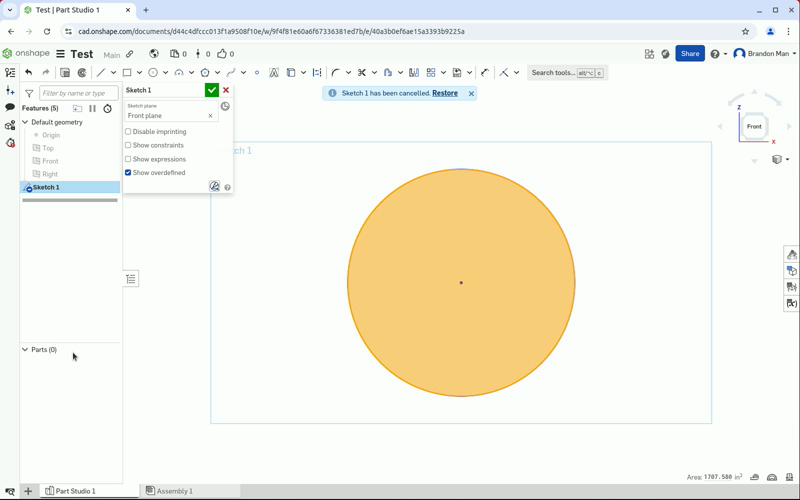
key(shift+e)
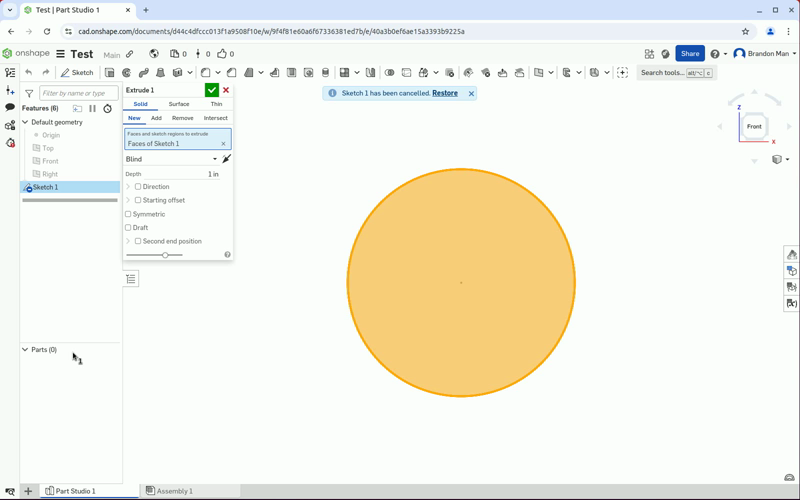
mouse_move(143, 106)
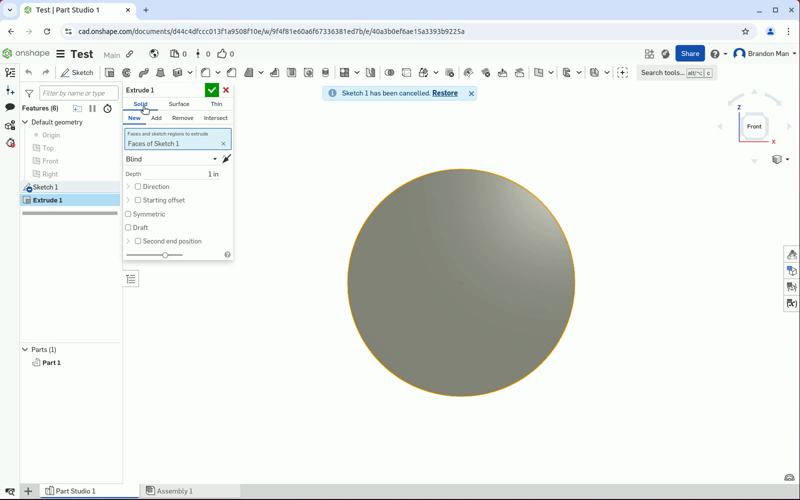
click(143, 106)
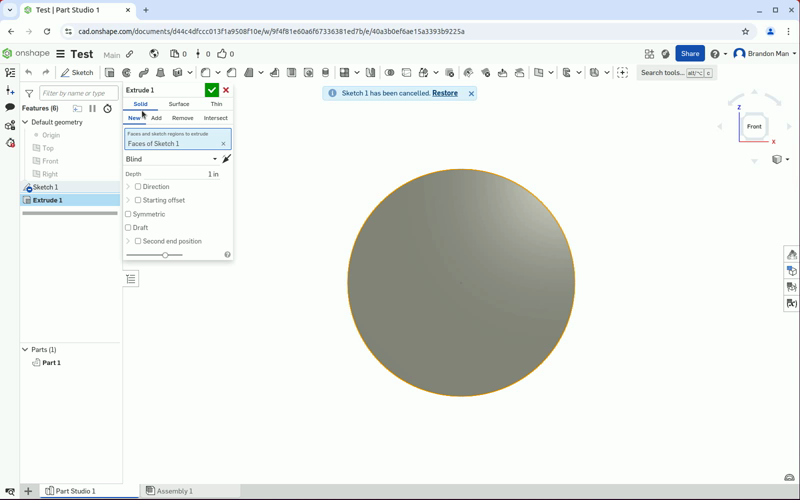
mouse_move(137, 120)
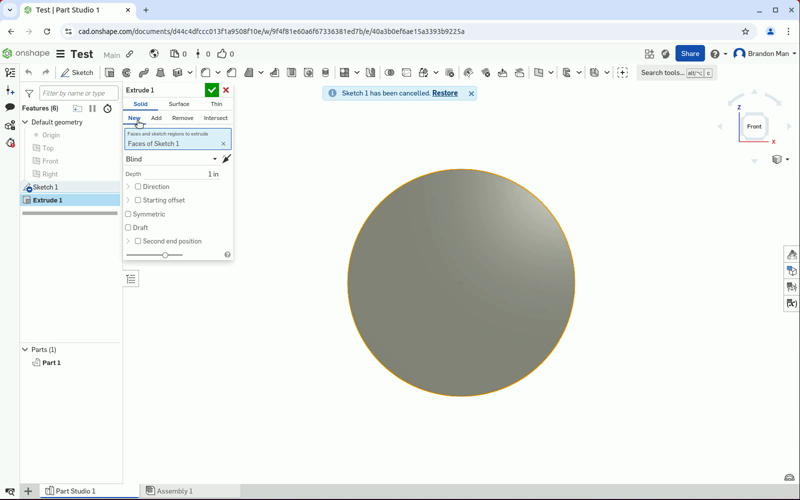
click(137, 120)
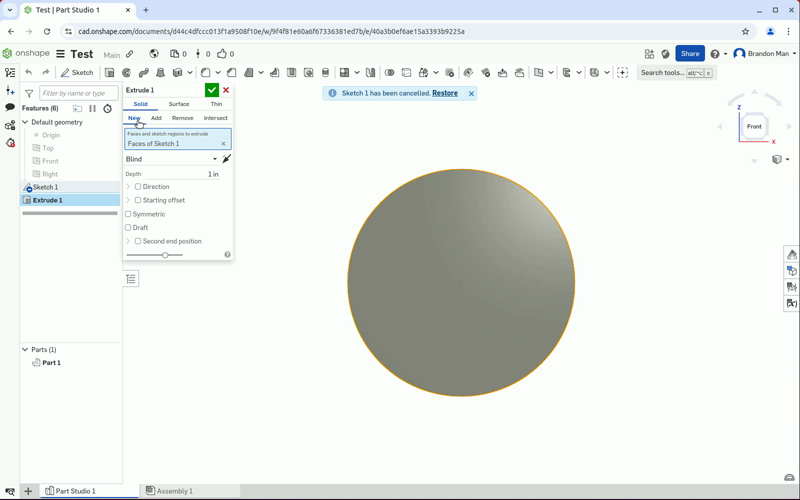
key(tab, 4)
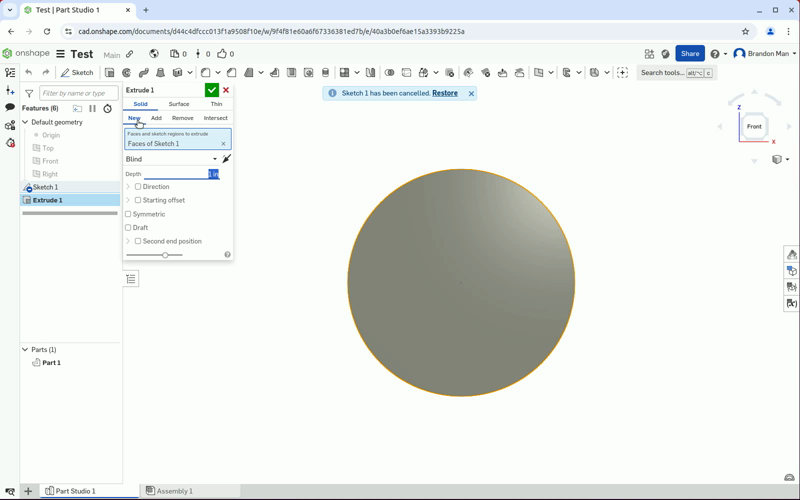
text(3.37)
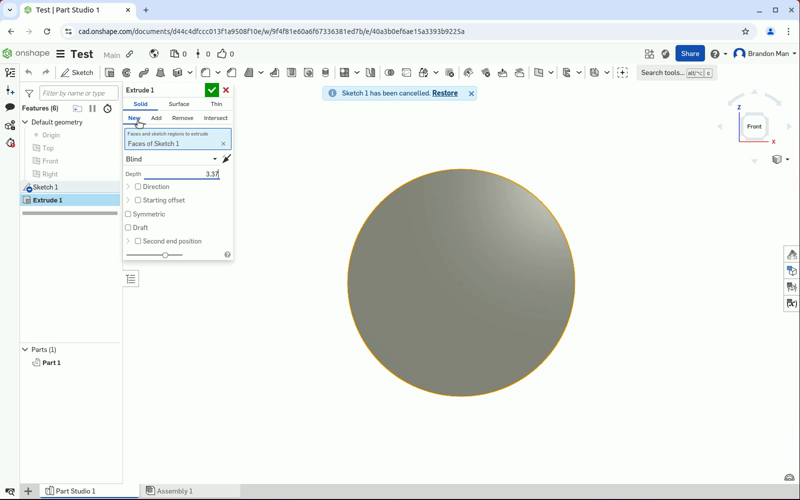
key(enter)
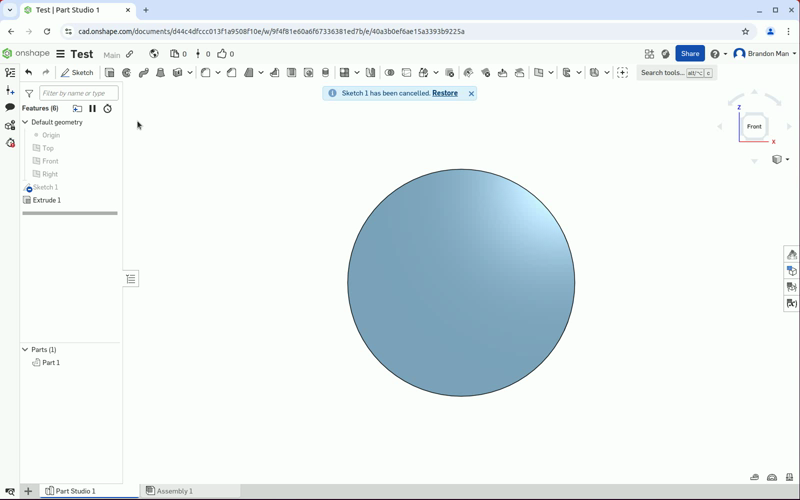
key(shift+h)
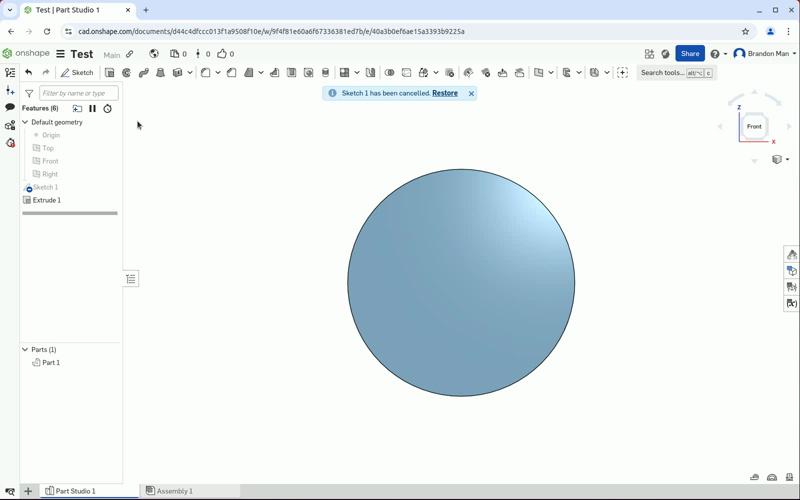
key(shift+h)
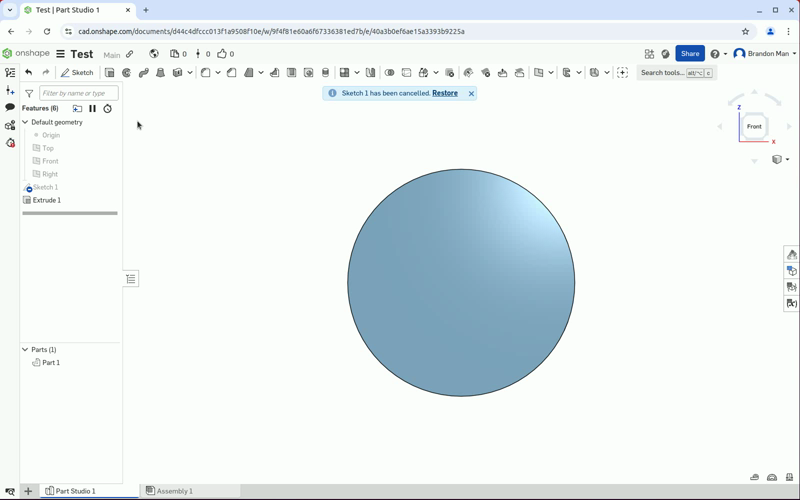
mouse_move(73, 189)
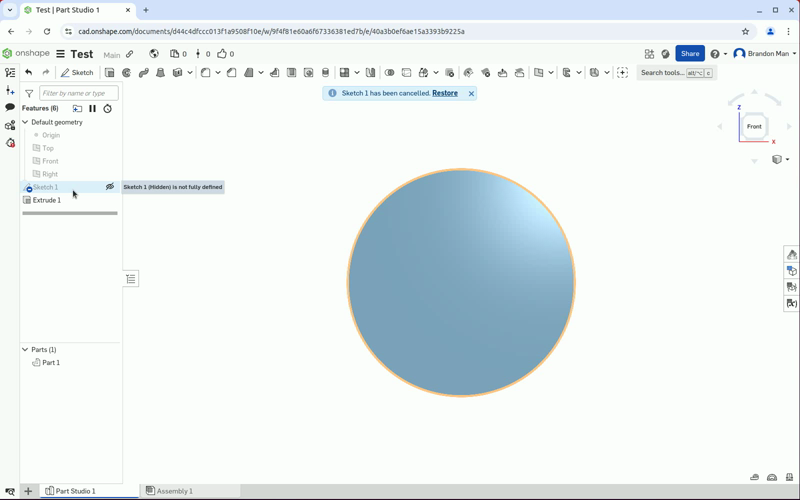
click(73, 189)
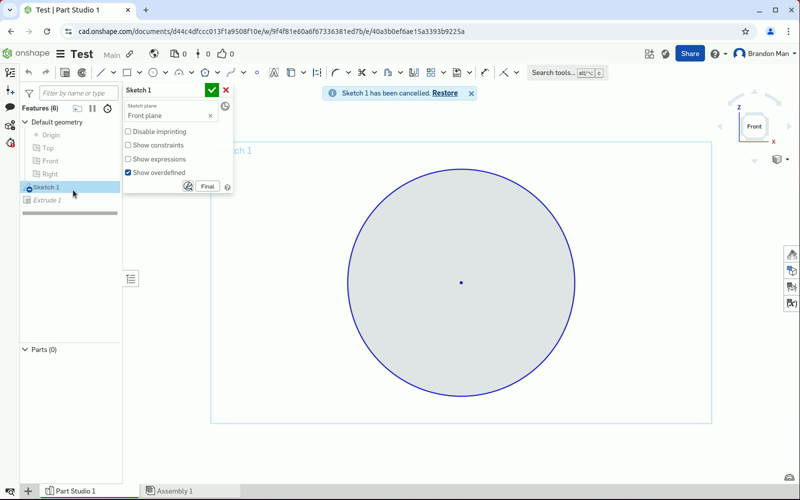
mouse_move(229, 92)
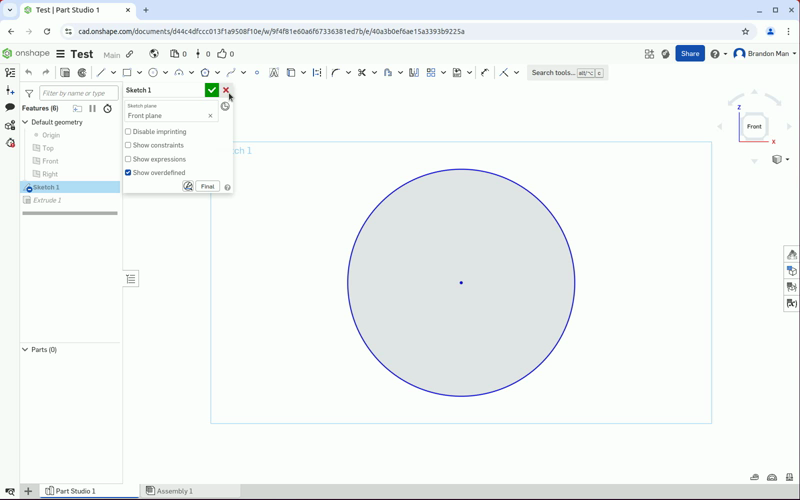
click(229, 92)
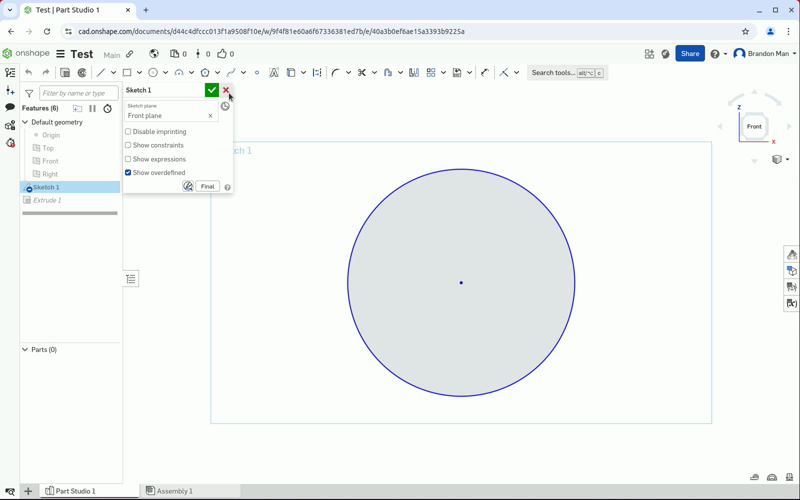
key(shift+s)
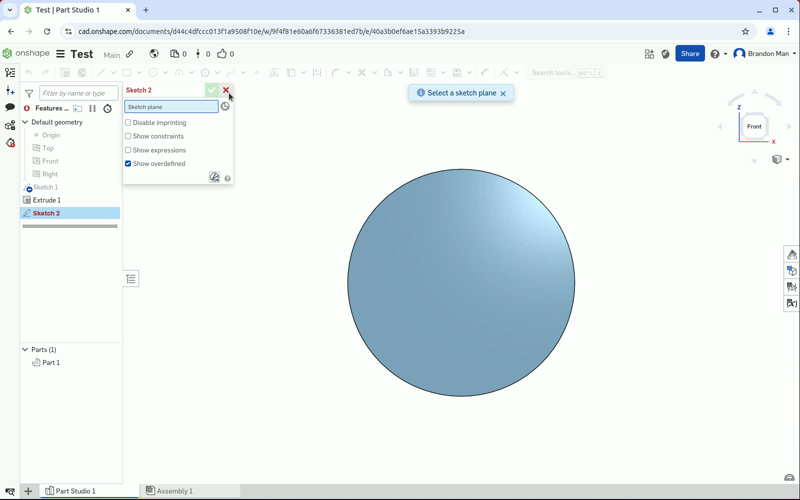
mouse_move(73, 163)
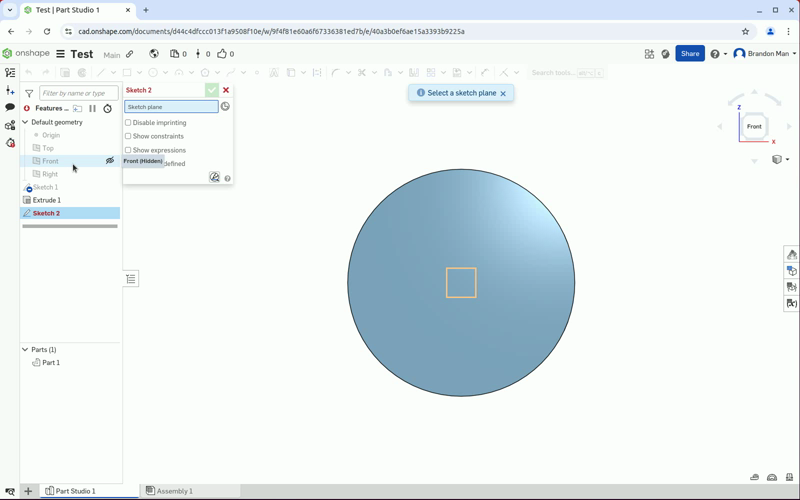
click(73, 163)
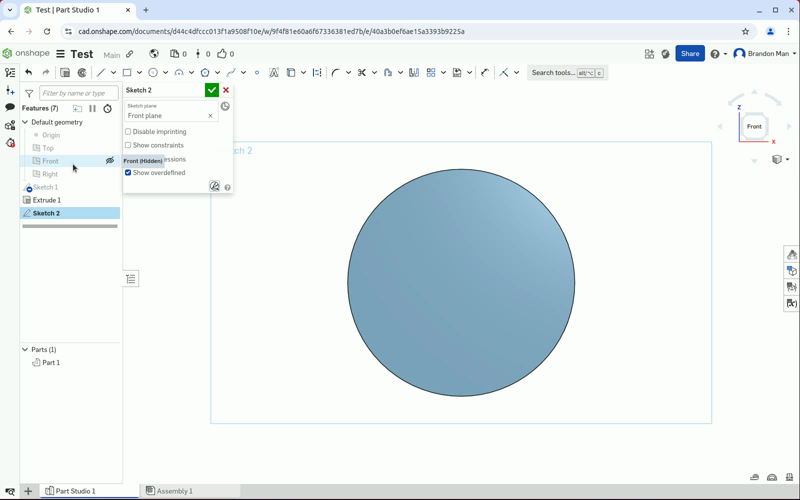
mouse_move(73, 352)
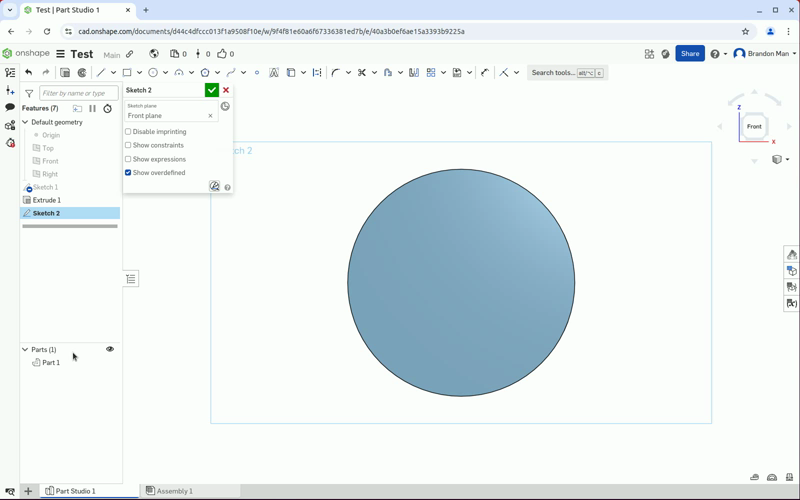
key(y)
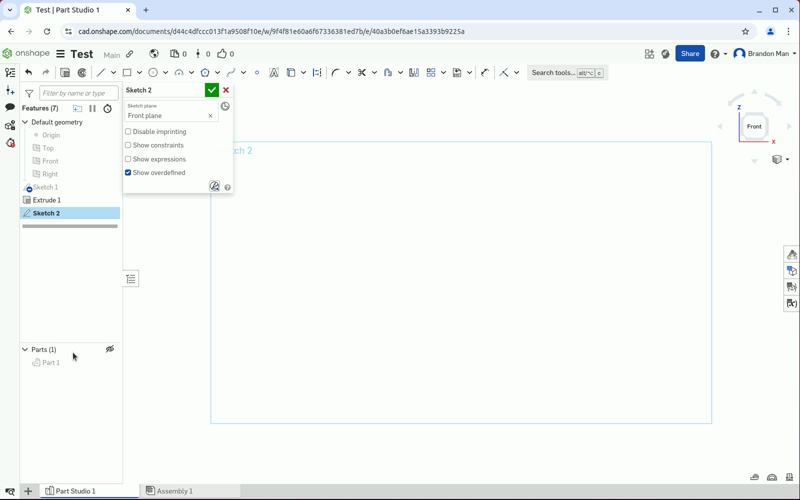
key(l)
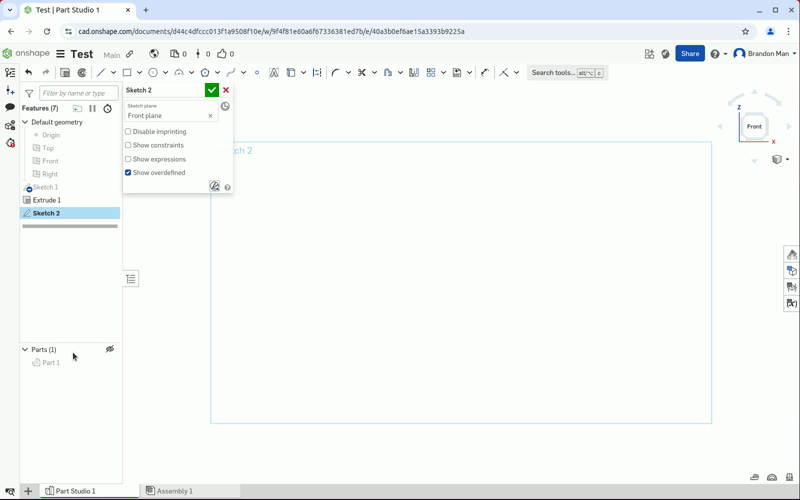
key_down(shift)
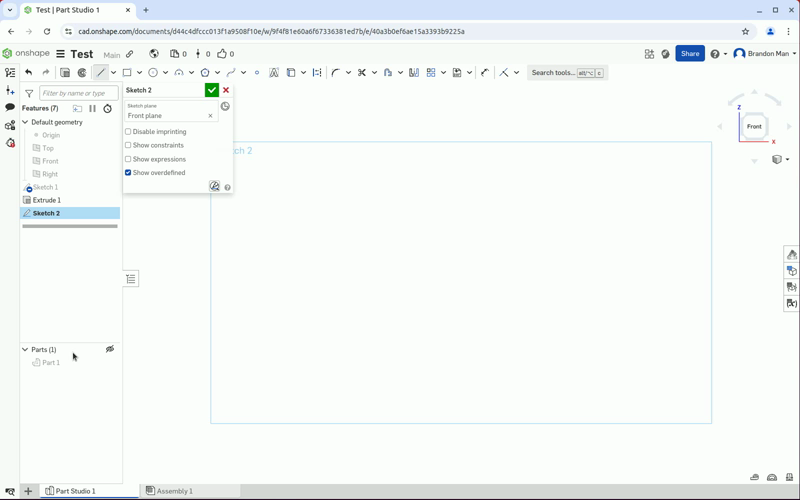
mouse_move(384, 231)
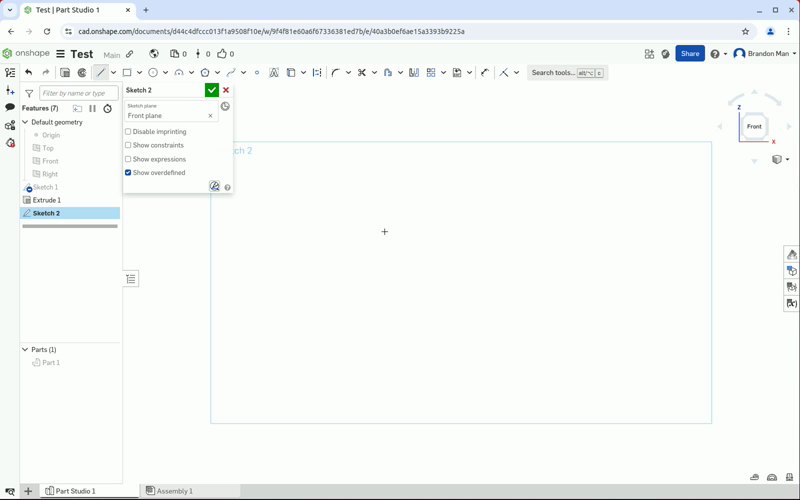
click(384, 231)
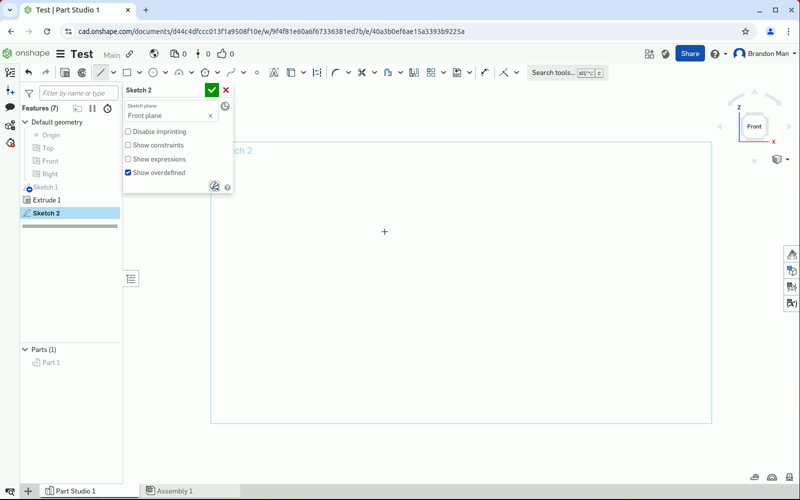
key_up(shift)
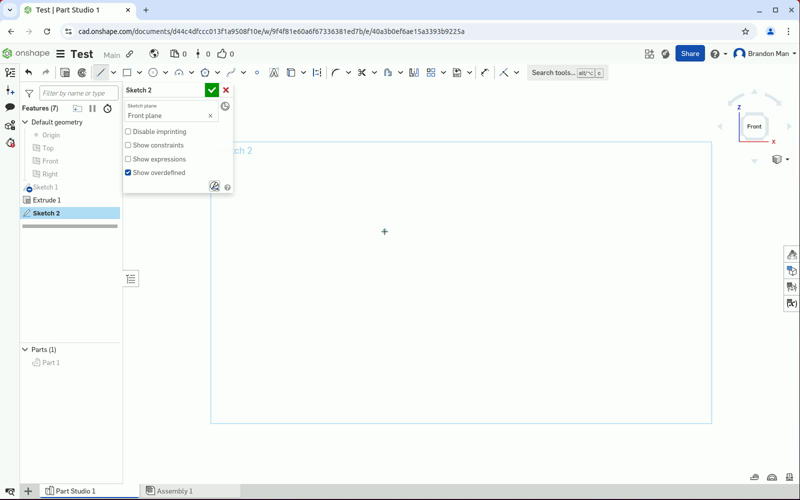
key_down(shift)
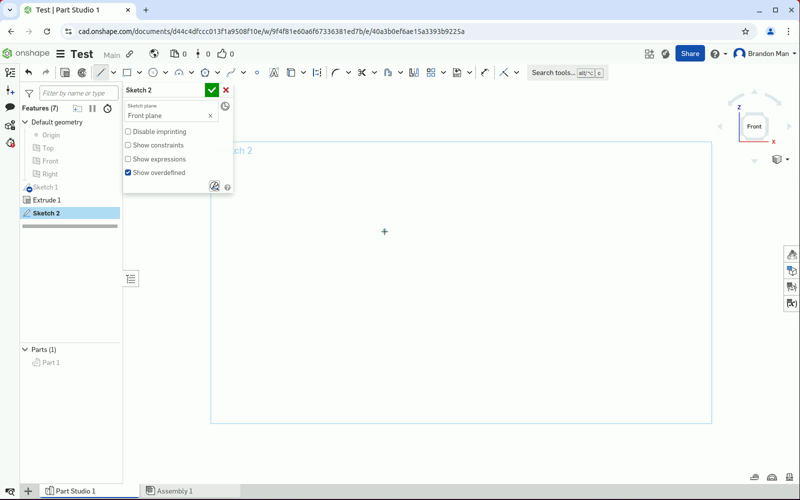
mouse_move(414, 231)
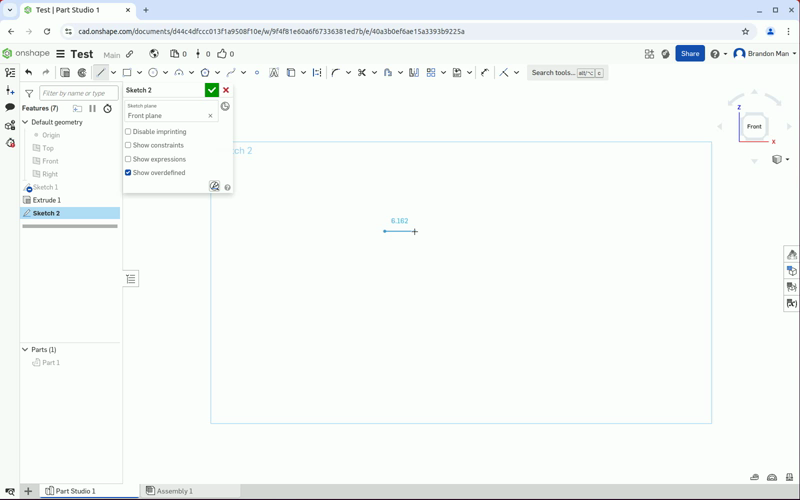
mouse_move(439, 231)
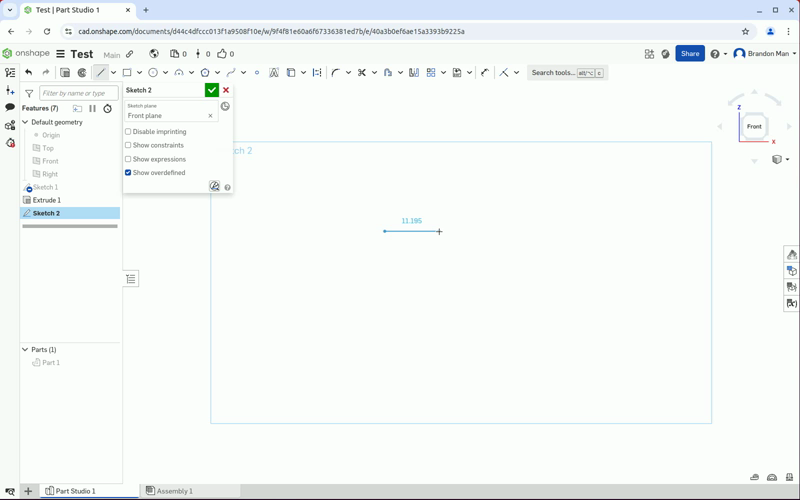
click(439, 231)
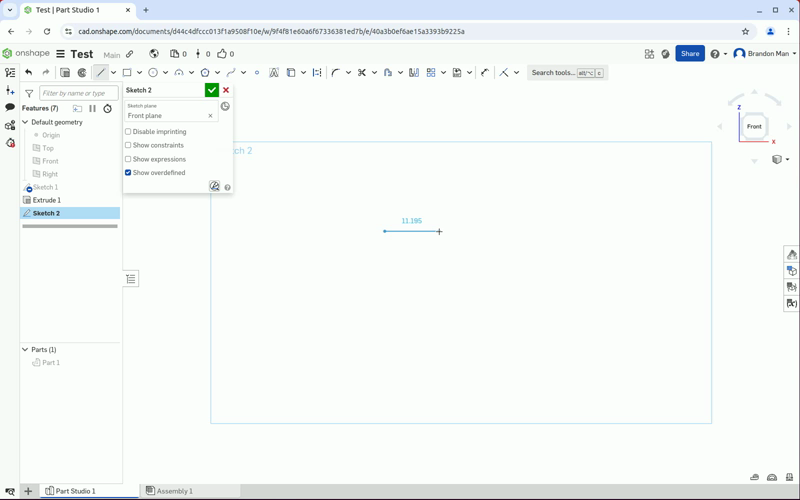
key_up(shift)
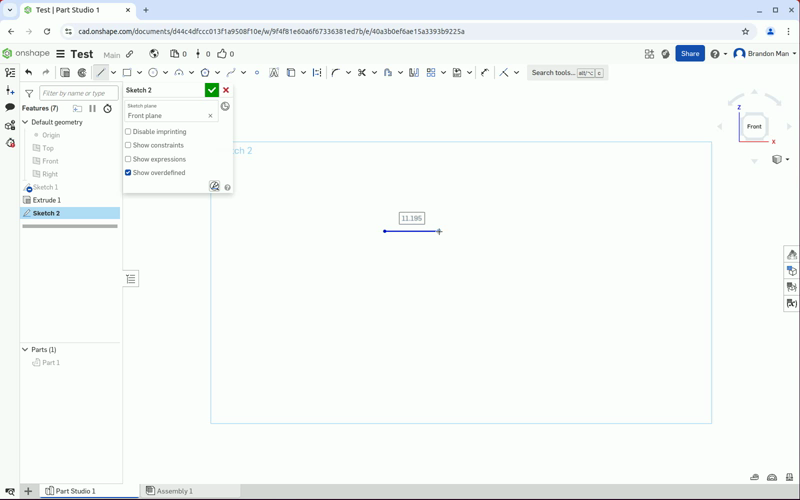
key_down(shift)
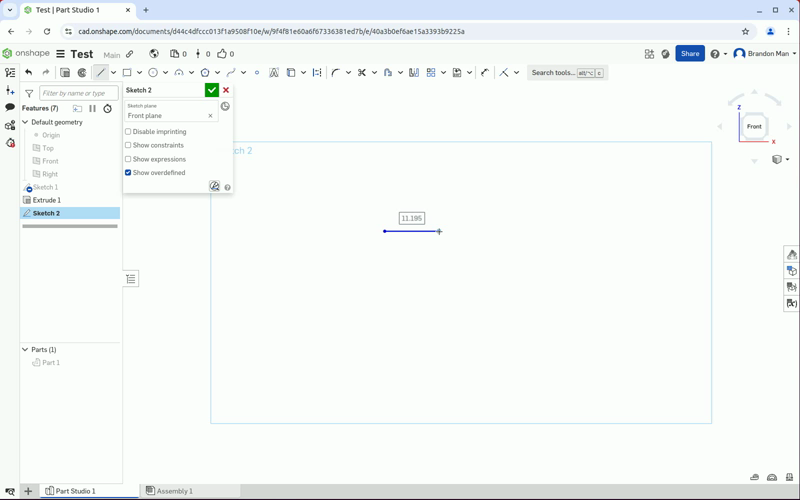
mouse_move(469, 231)
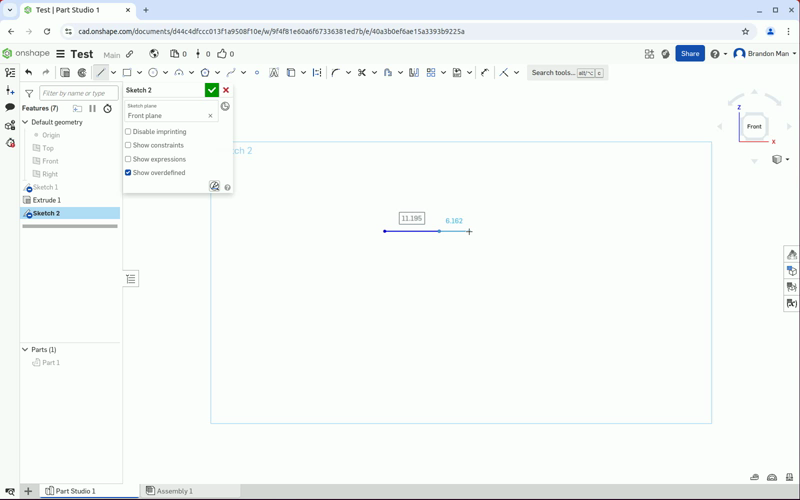
mouse_move(439, 181)
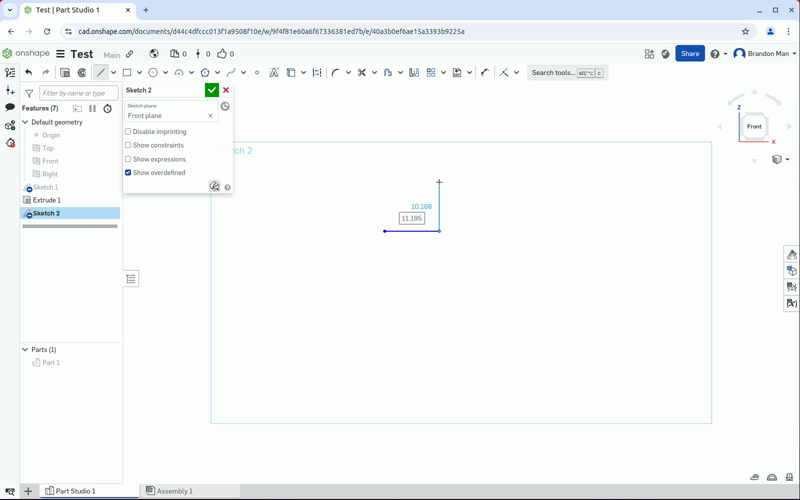
click(439, 181)
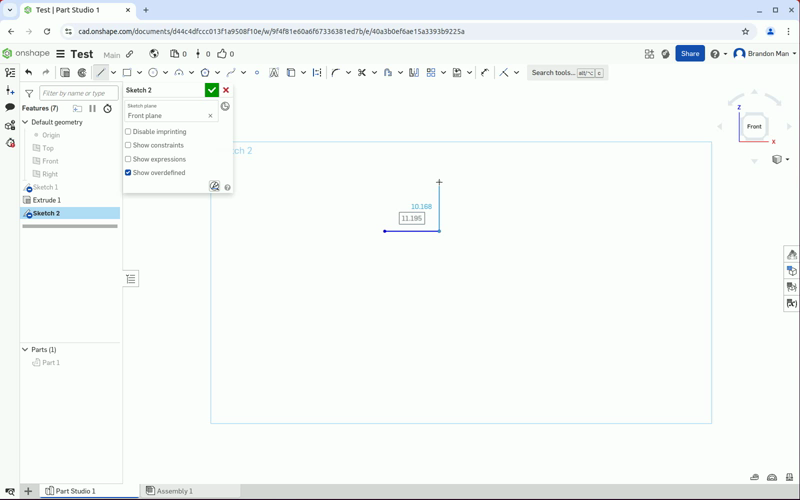
key_up(shift)
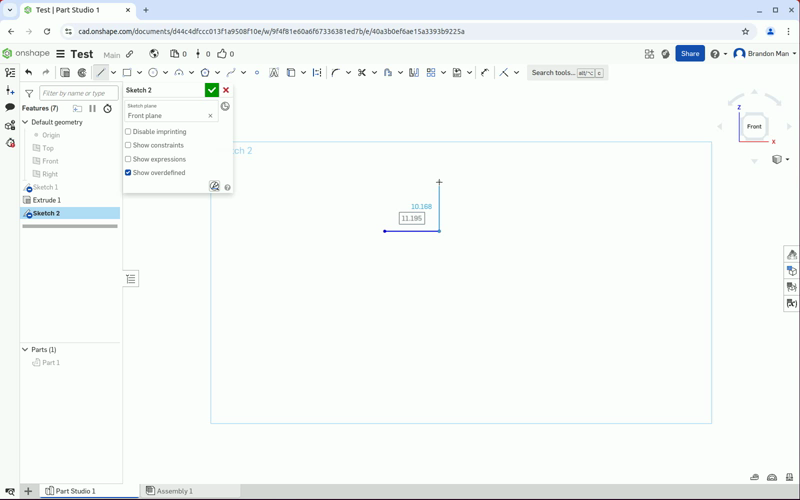
key_down(shift)
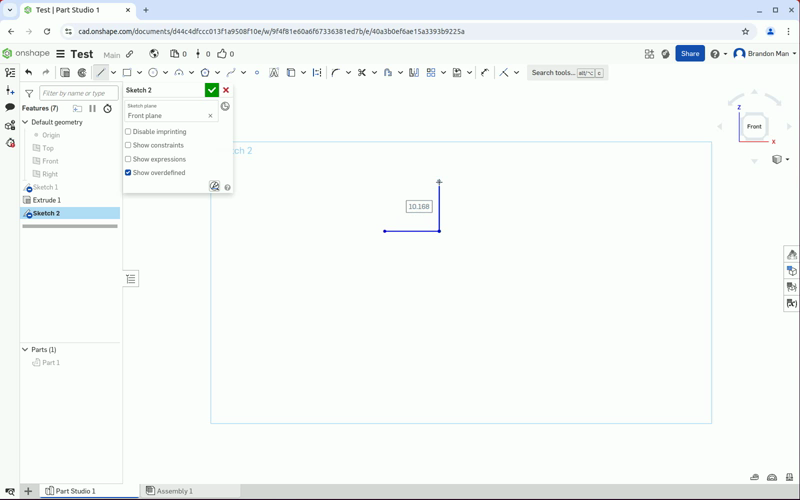
mouse_move(469, 181)
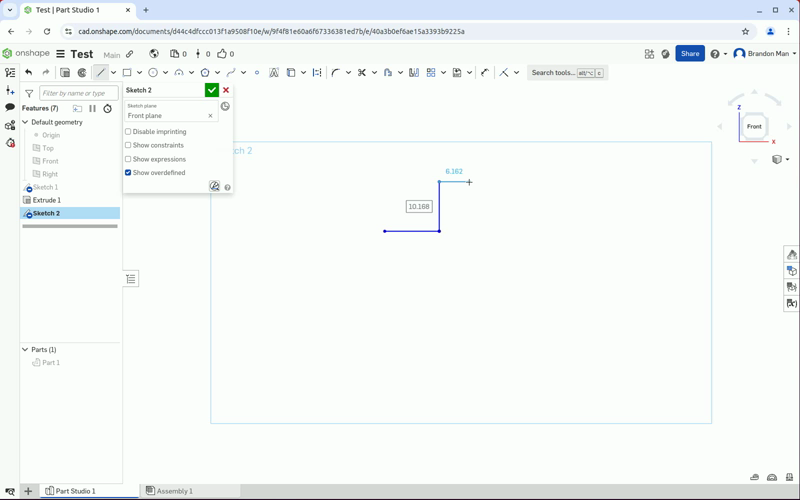
mouse_move(384, 181)
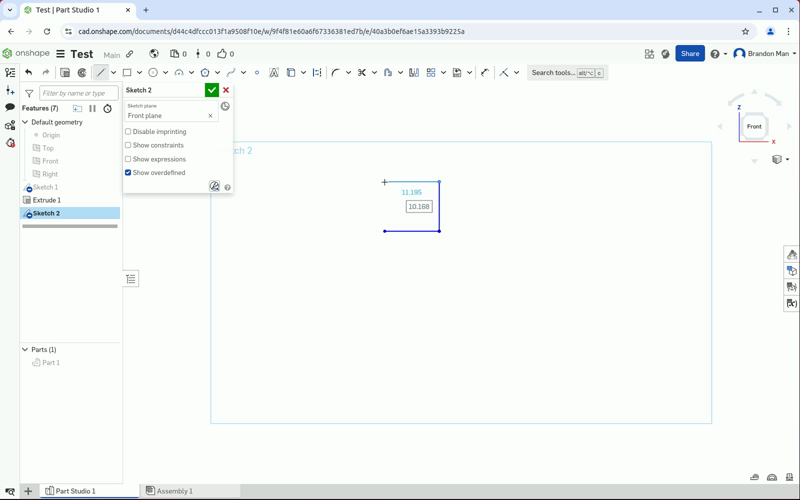
click(384, 181)
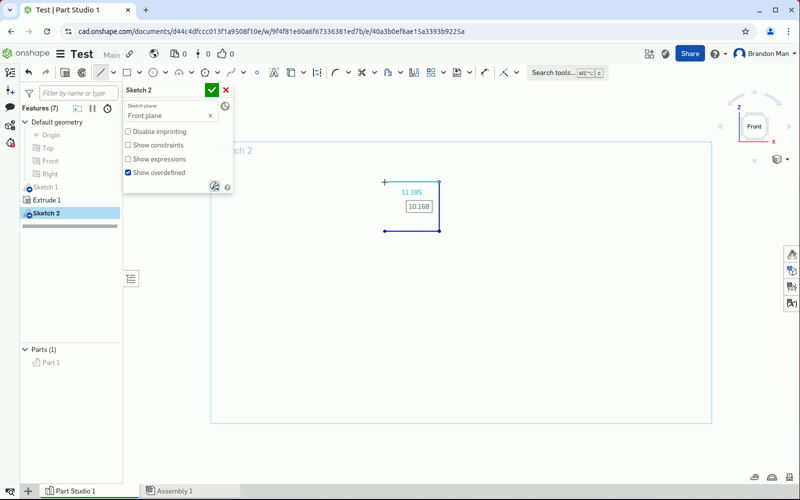
key_up(shift)
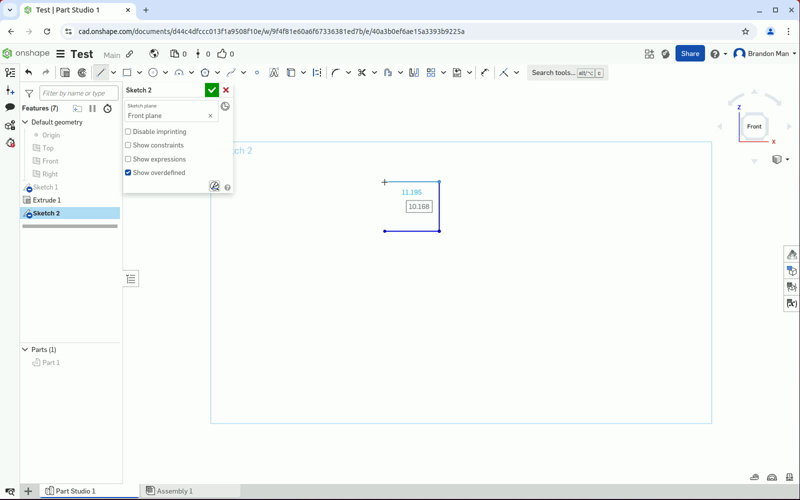
mouse_move(414, 181)
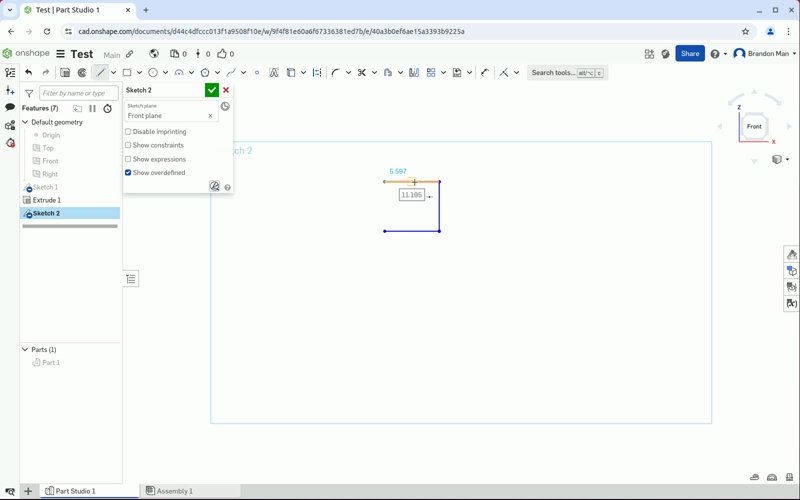
key_down(shift)
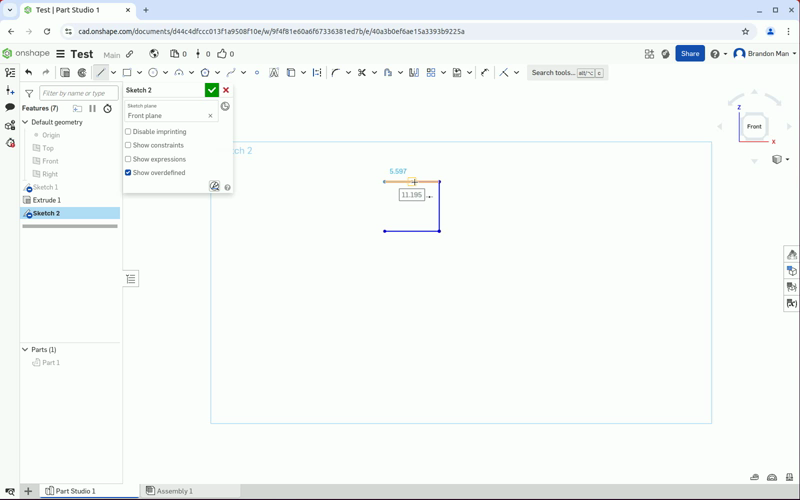
mouse_move(384, 231)
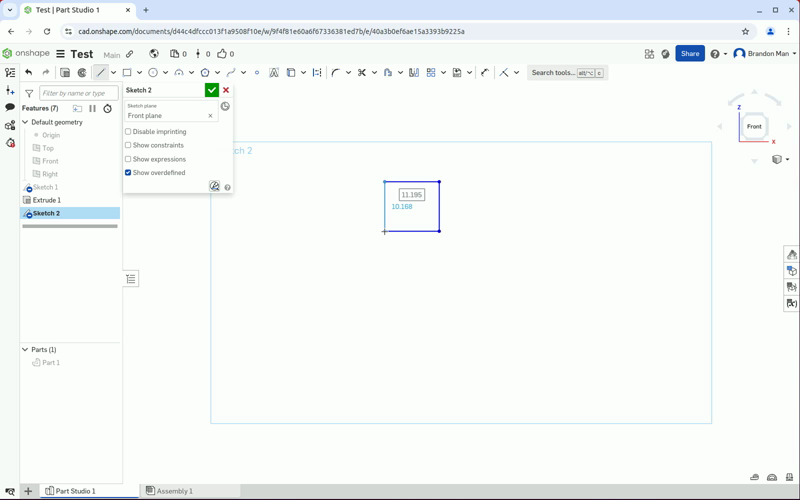
key_up(shift)
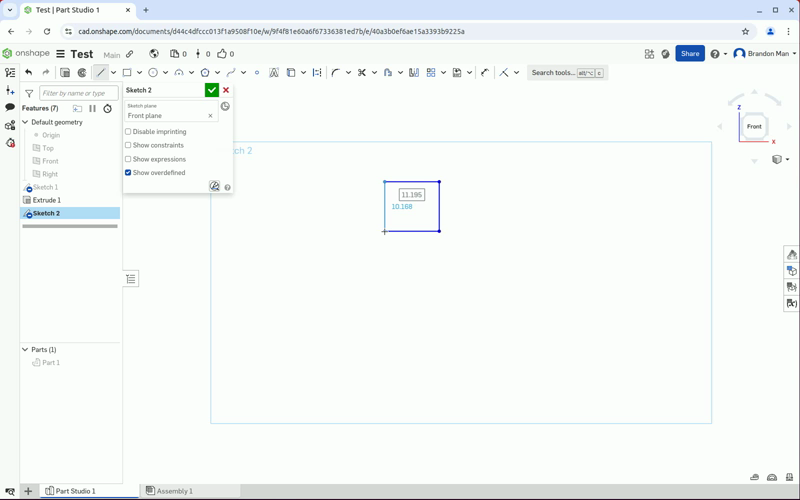
click(384, 231)
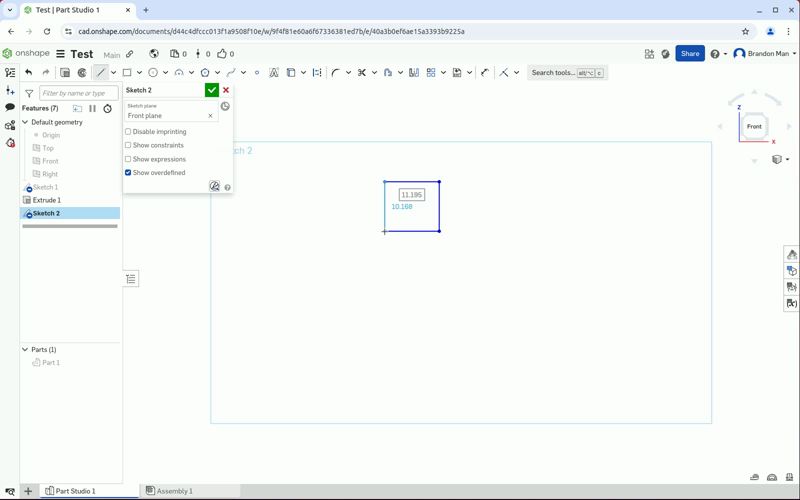
key(esc)
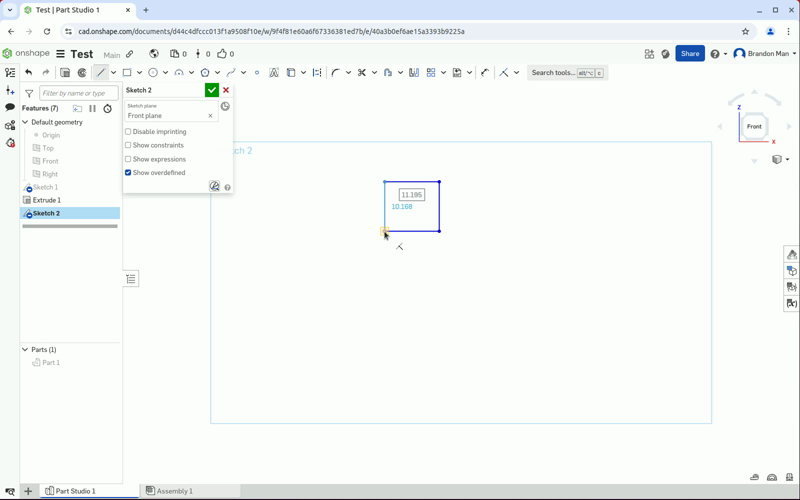
mouse_move(421, 227)
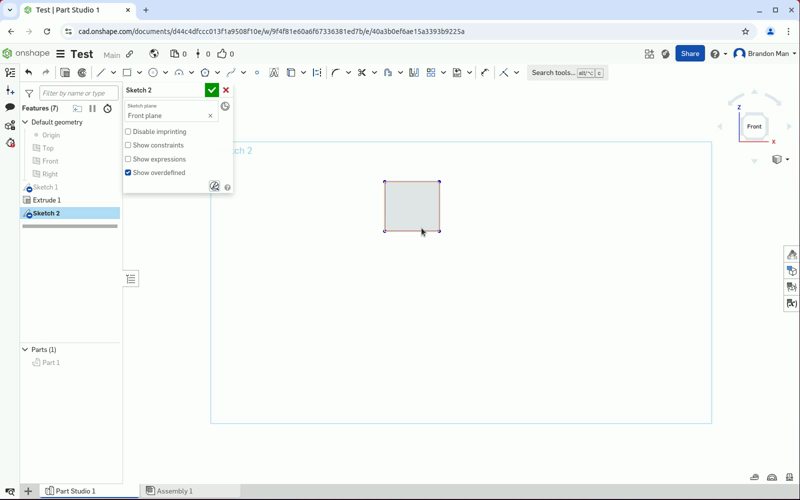
click(421, 227)
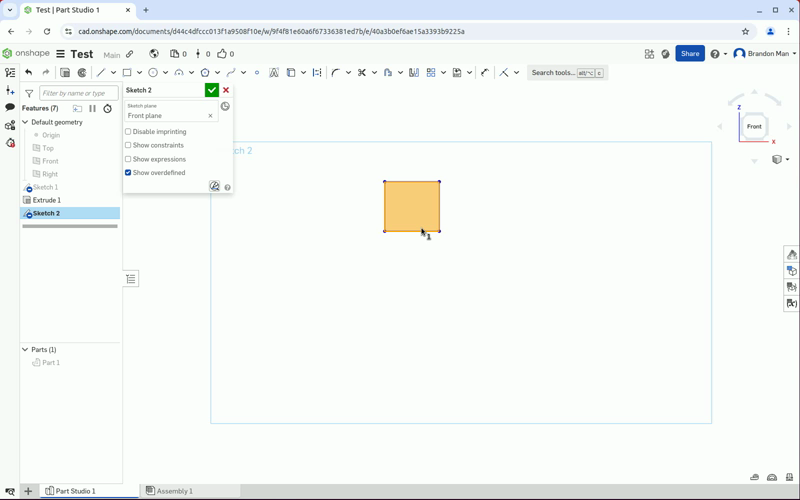
mouse_move(73, 352)
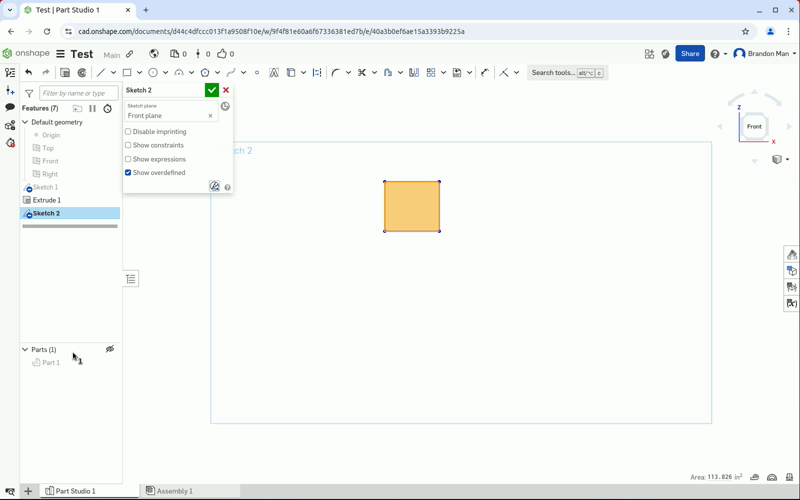
key(shift+y)
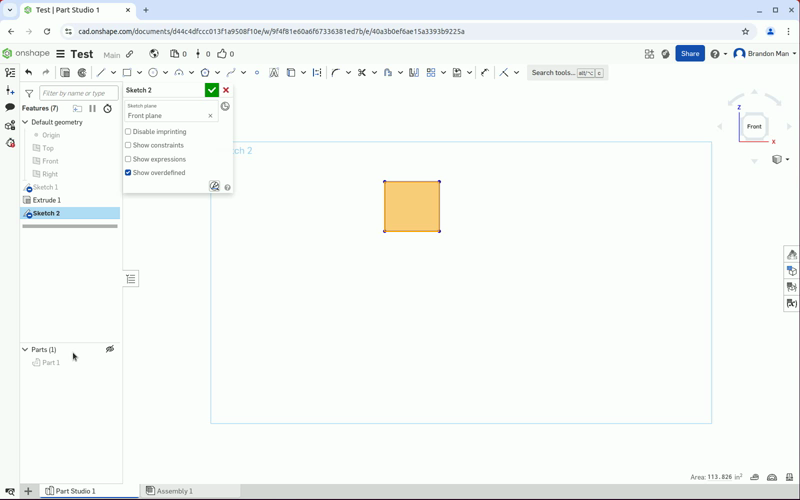
key(shift+e)
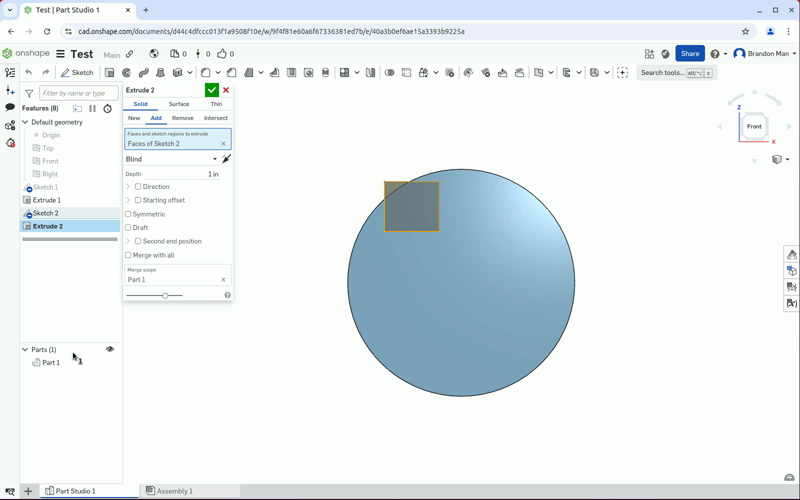
mouse_move(143, 106)
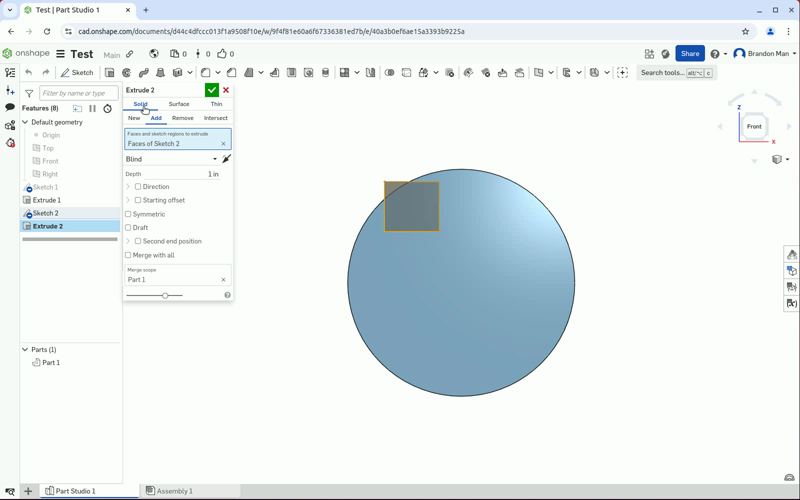
click(143, 106)
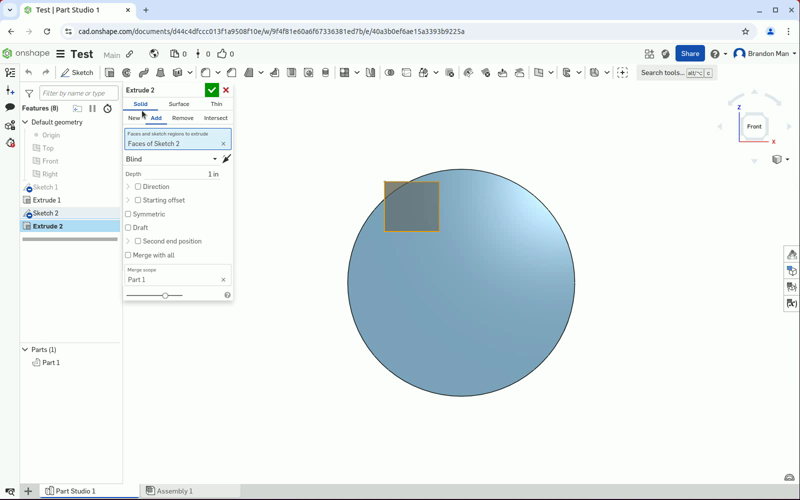
mouse_move(137, 120)
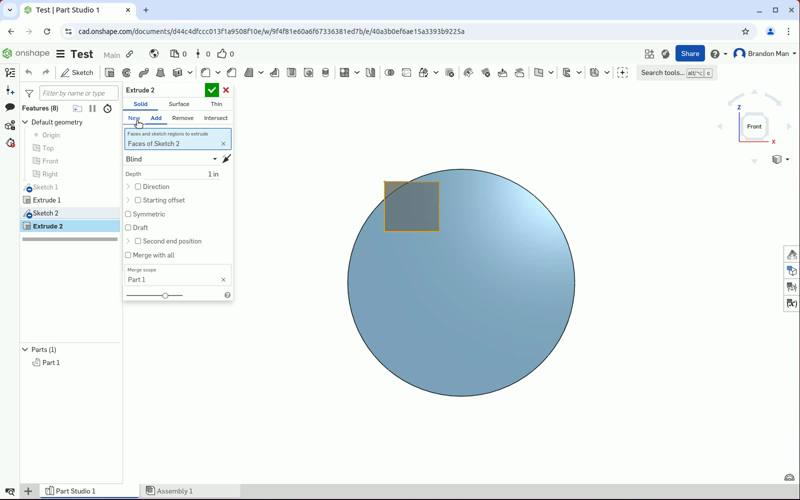
click(137, 120)
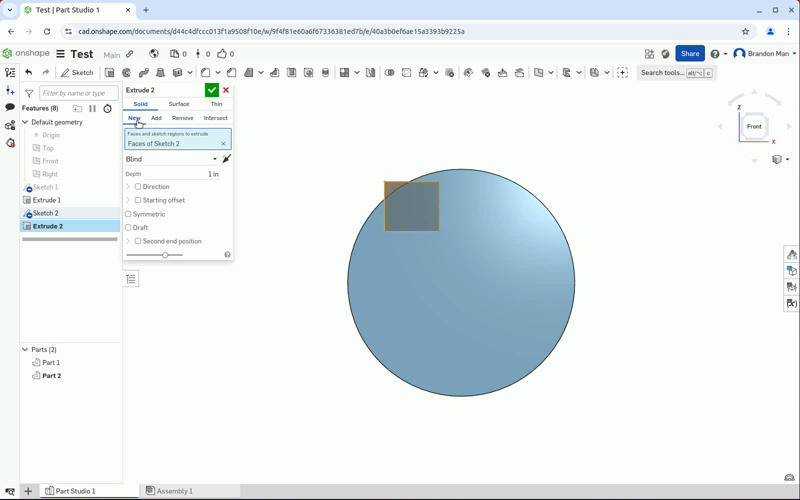
key(tab, 4)
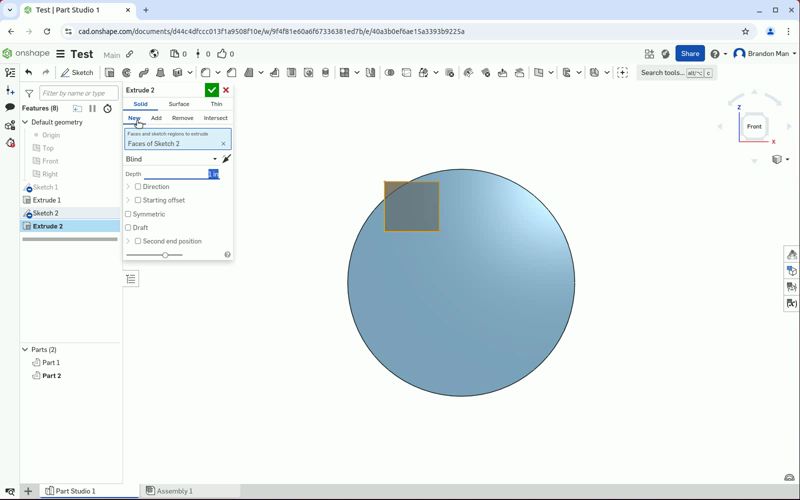
text(3.37)
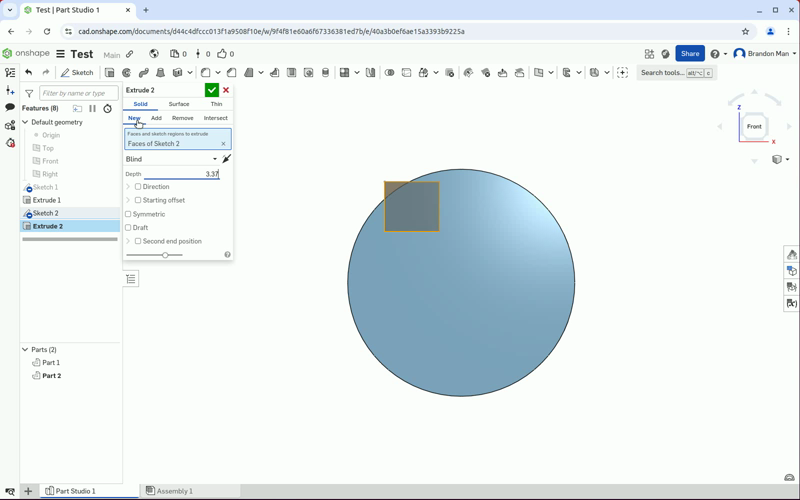
key(enter)
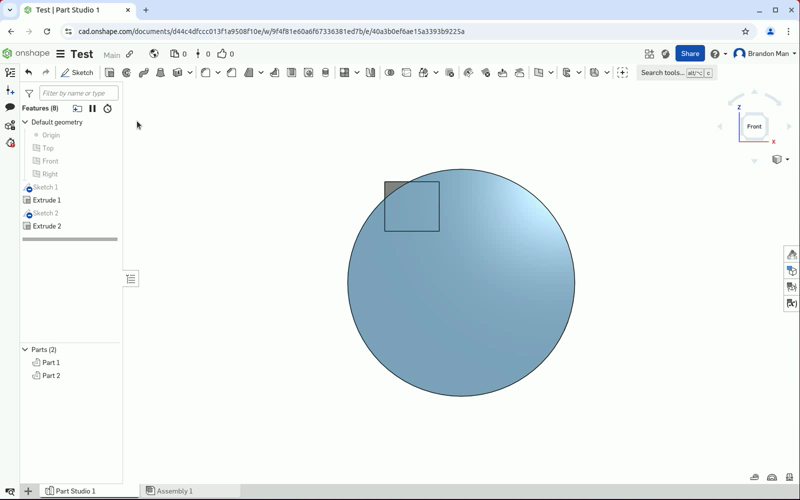
key(shift+h)
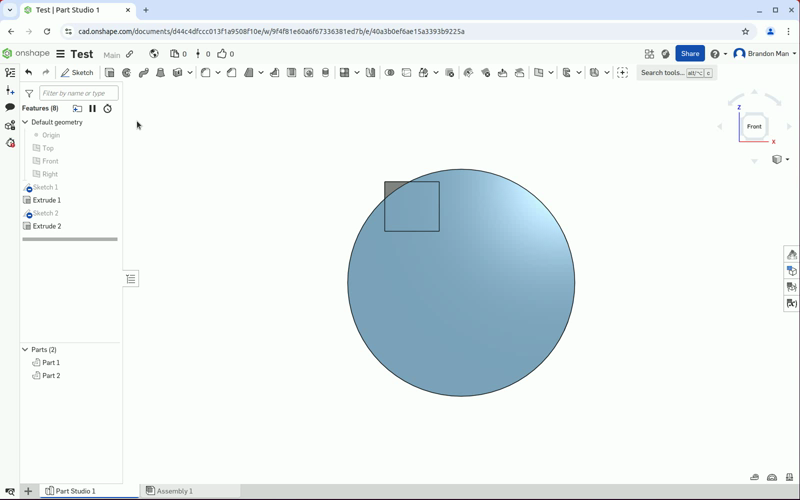
key(shift+h)
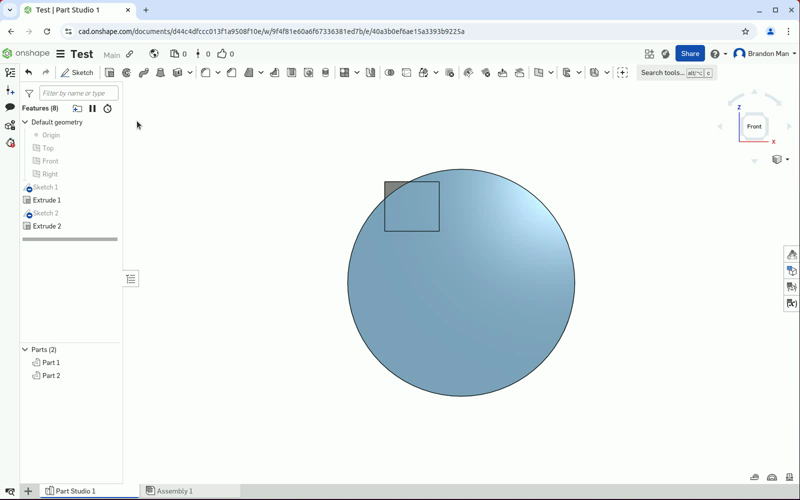
mouse_move(73, 189)
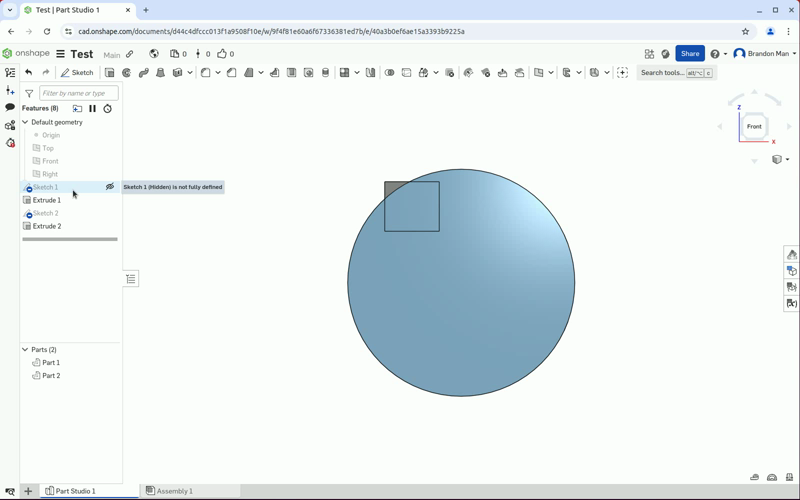
click(73, 189)
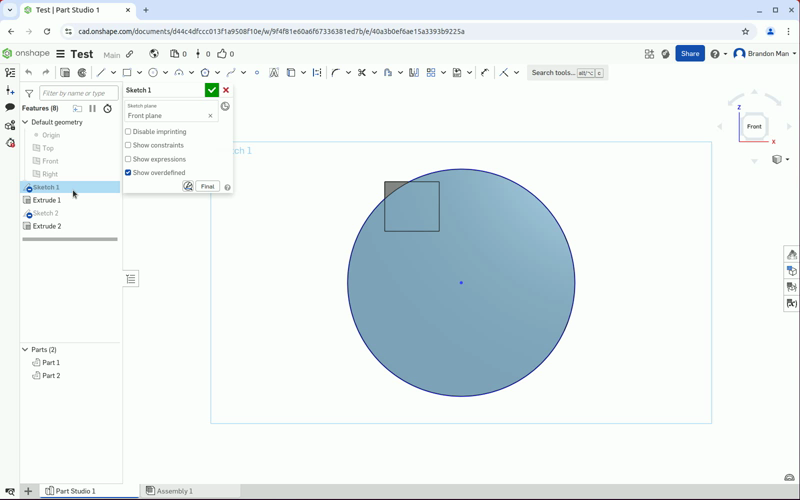
mouse_move(229, 92)
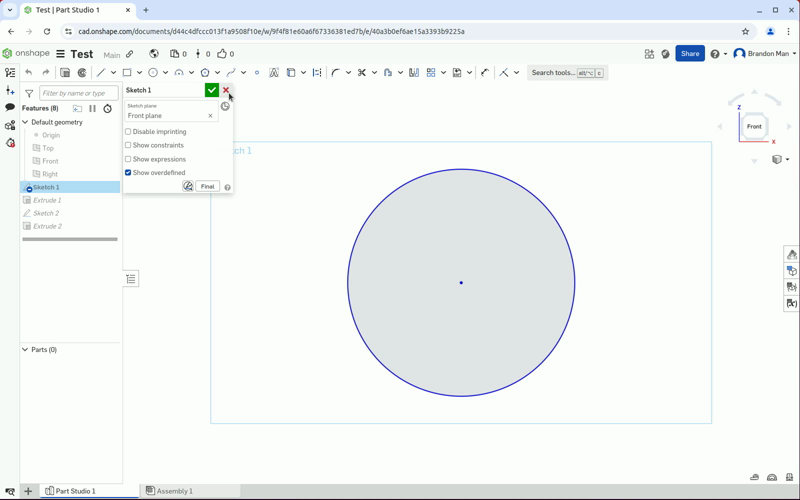
click(229, 92)
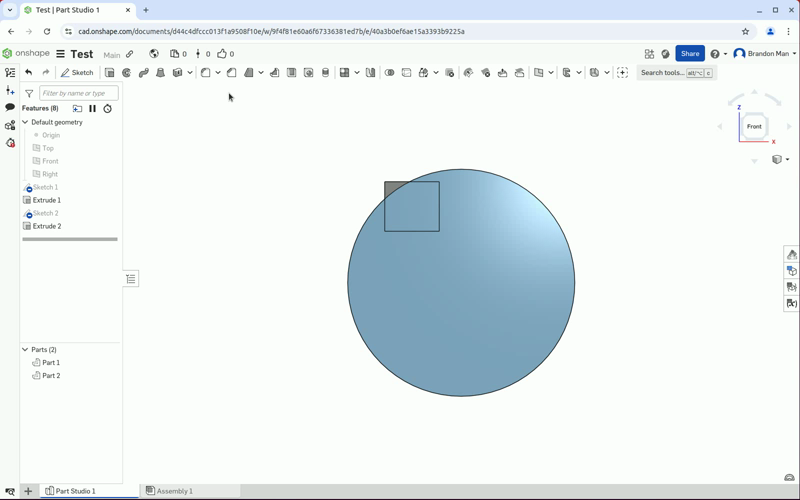
mouse_move(541, 75)
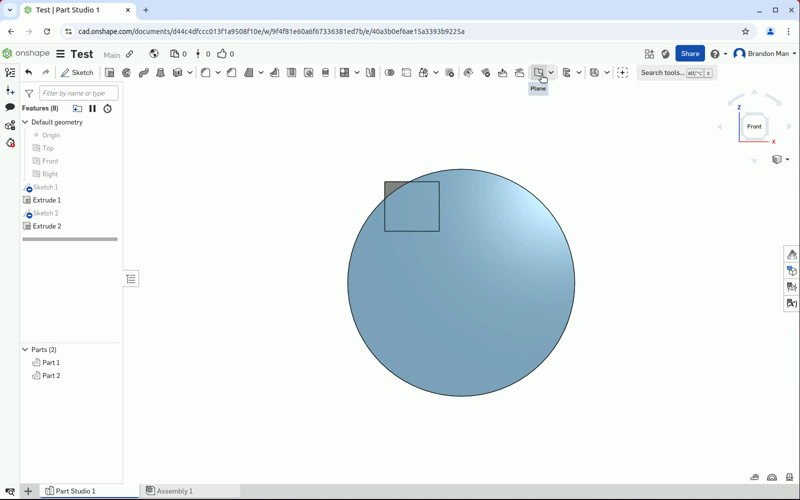
click(541, 75)
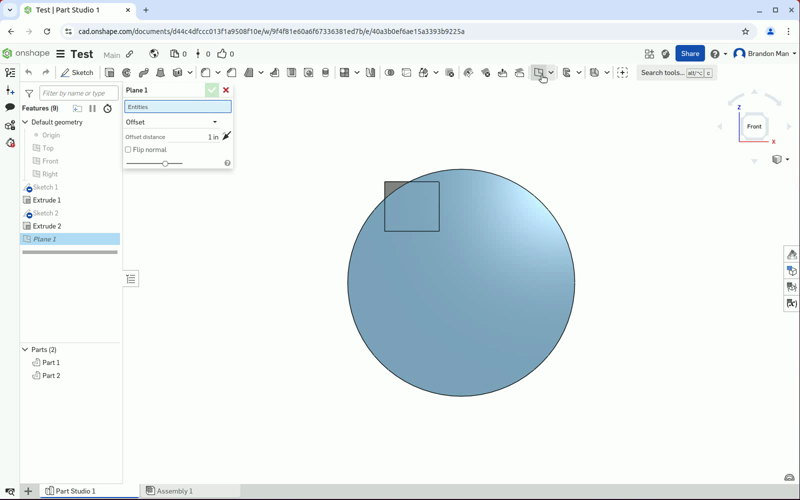
mouse_move(73, 163)
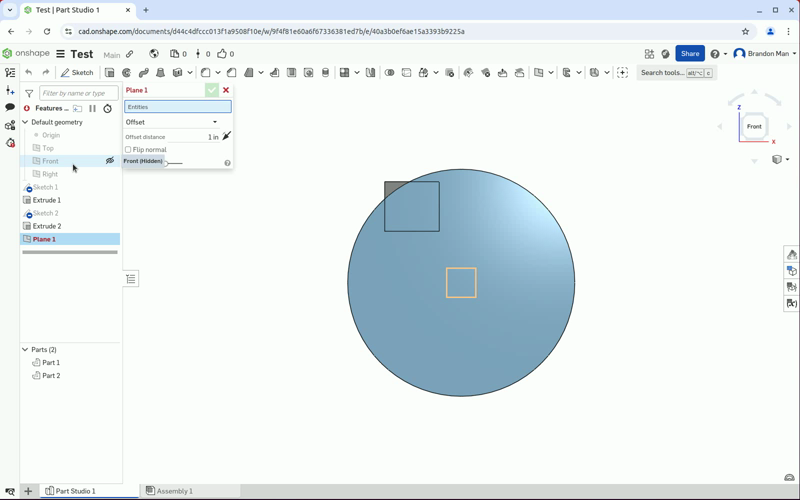
click(73, 163)
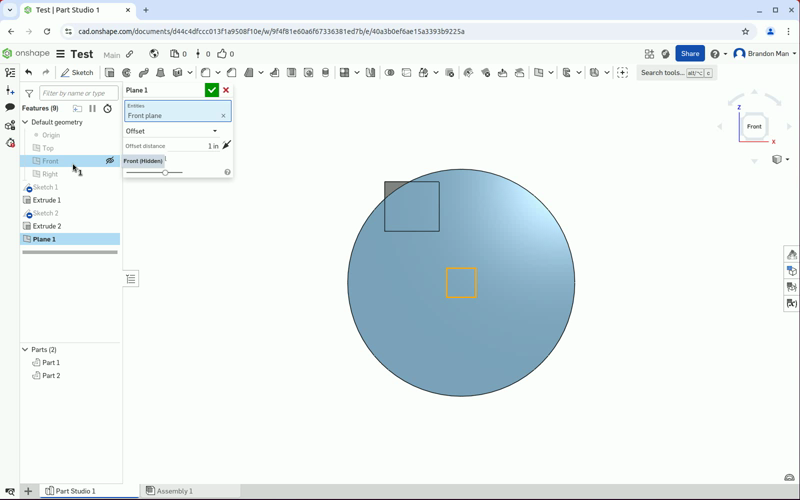
key(tab, 2)
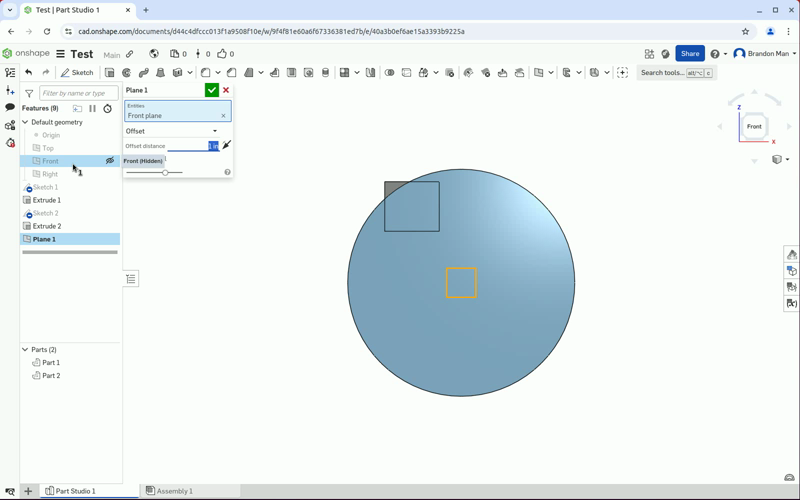
text(3.358)
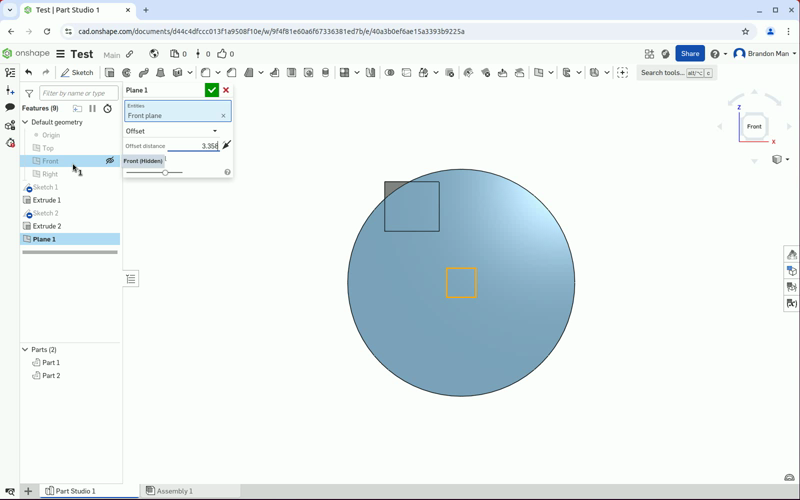
key(enter, 2)
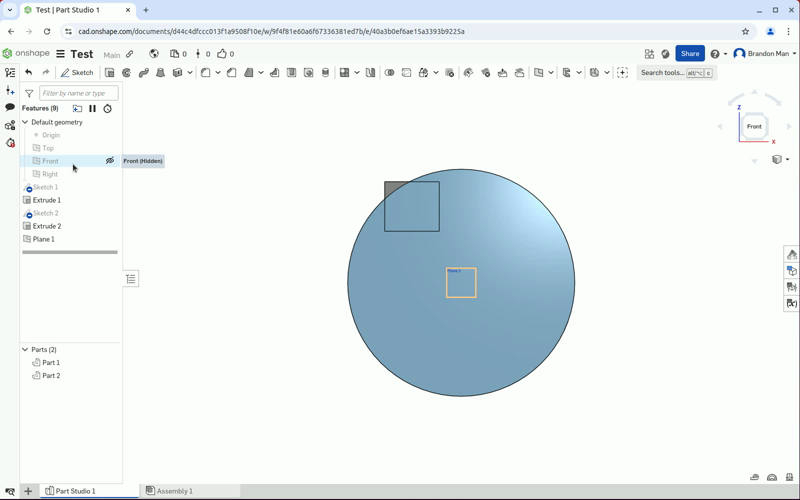
key(shift+s)
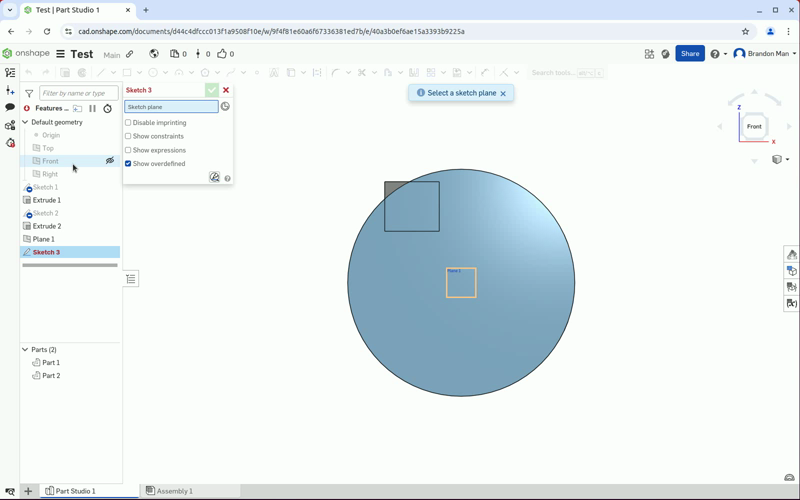
mouse_move(73, 241)
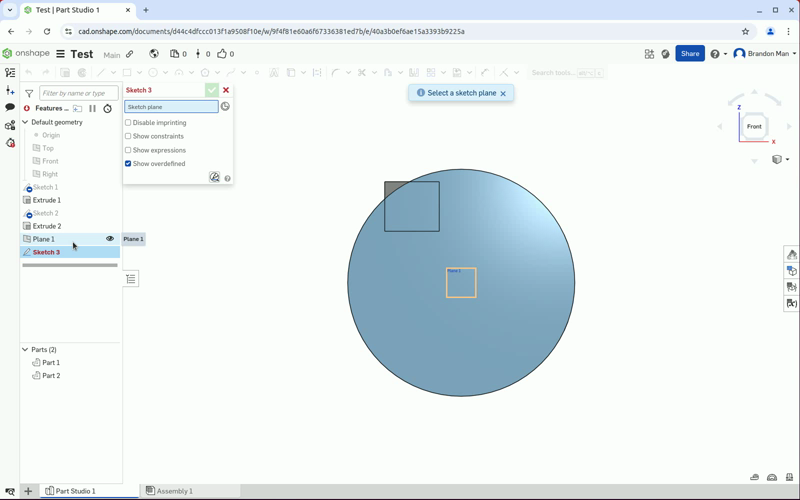
click(73, 241)
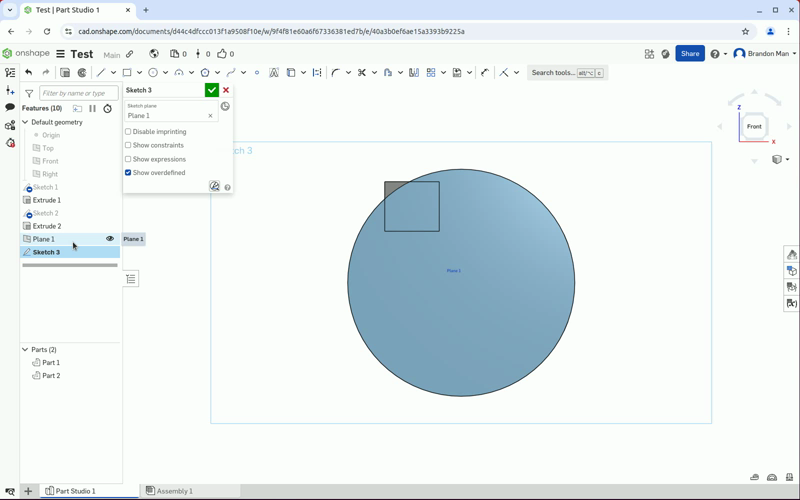
mouse_move(73, 352)
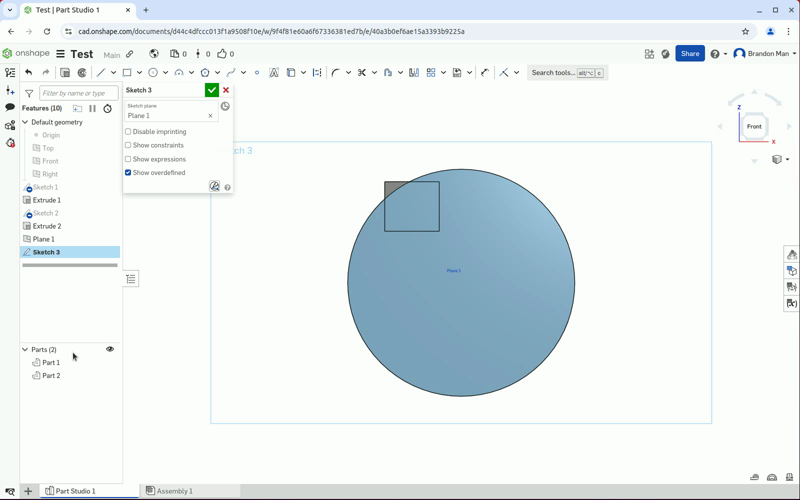
key(y)
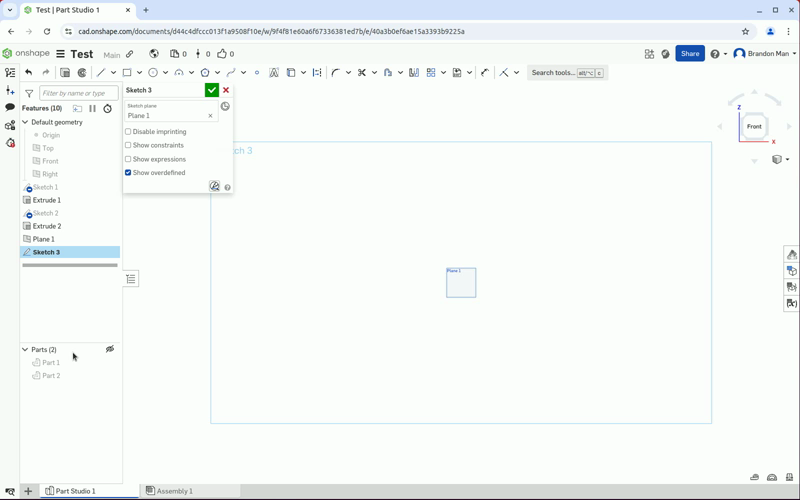
key(c)
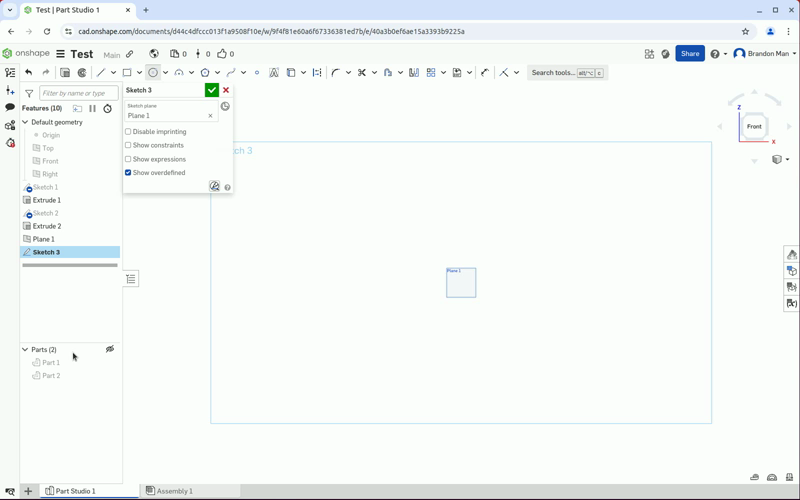
key_down(shift)
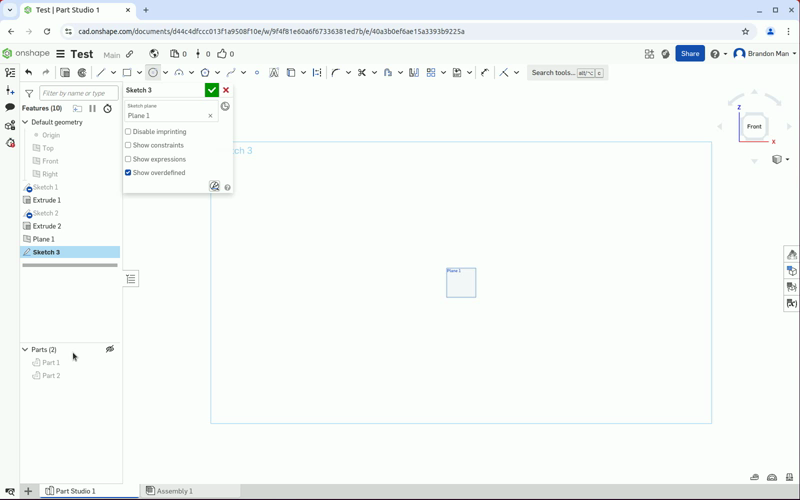
mouse_move(461, 282)
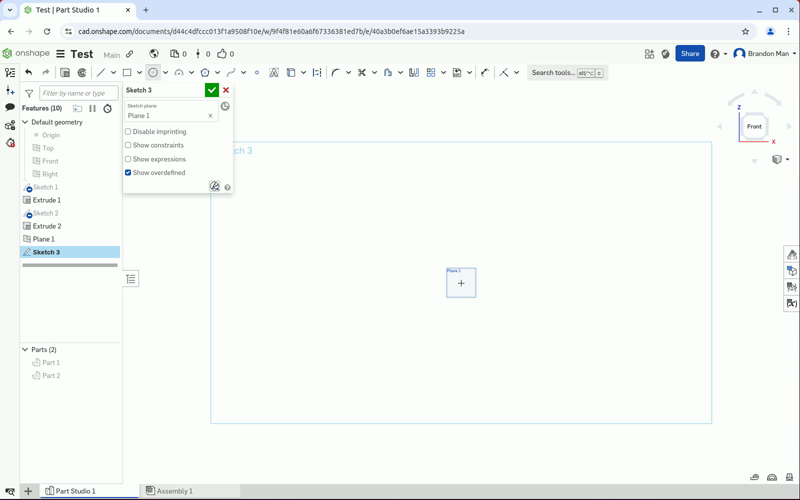
click(461, 282)
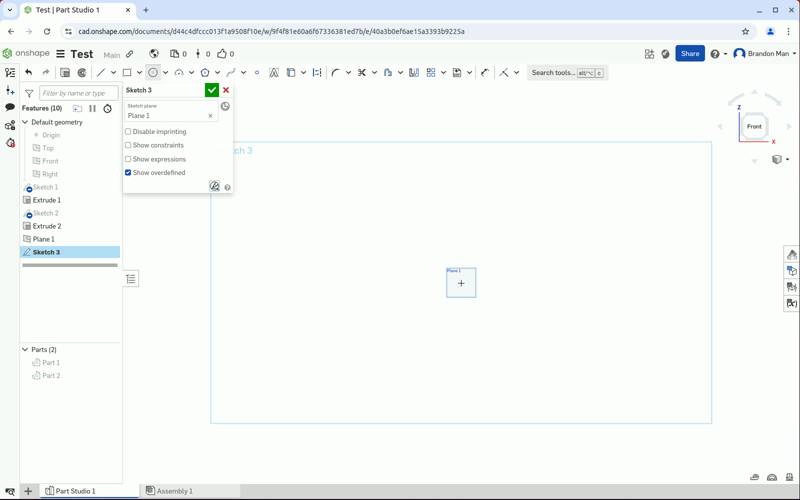
key_up(shift)
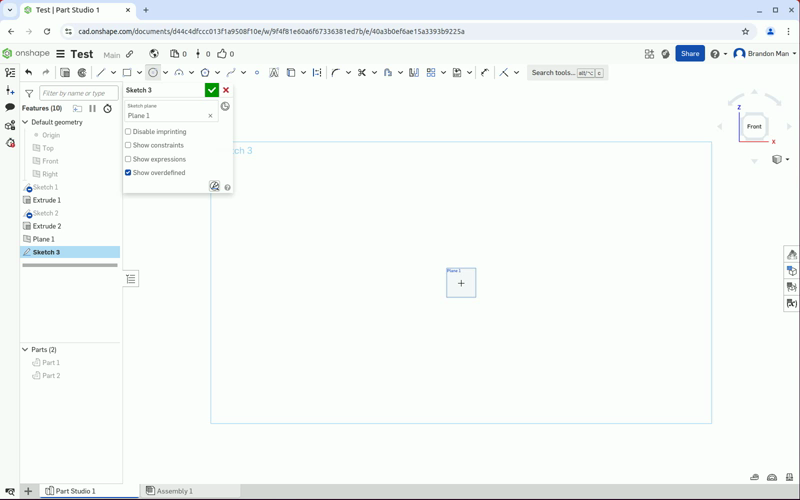
mouse_move(510, 282)
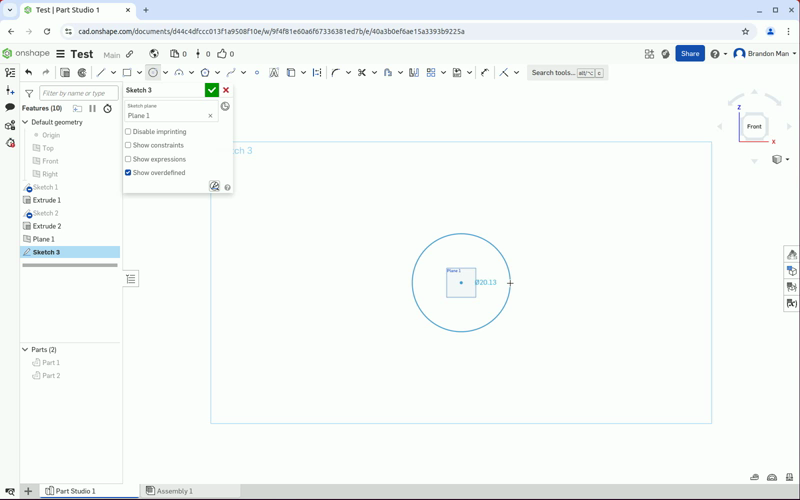
click(510, 282)
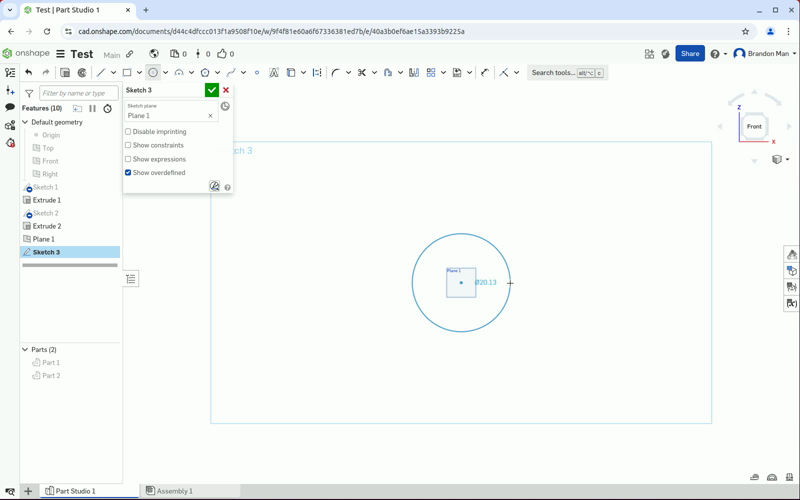
key(esc)
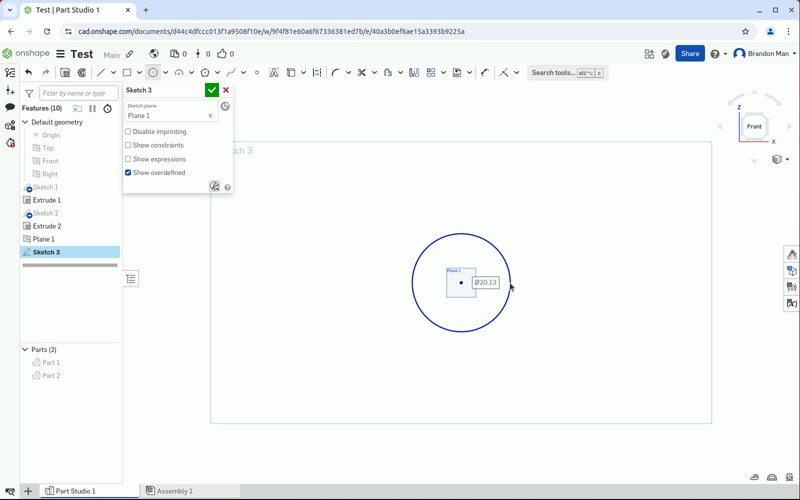
mouse_move(466, 325)
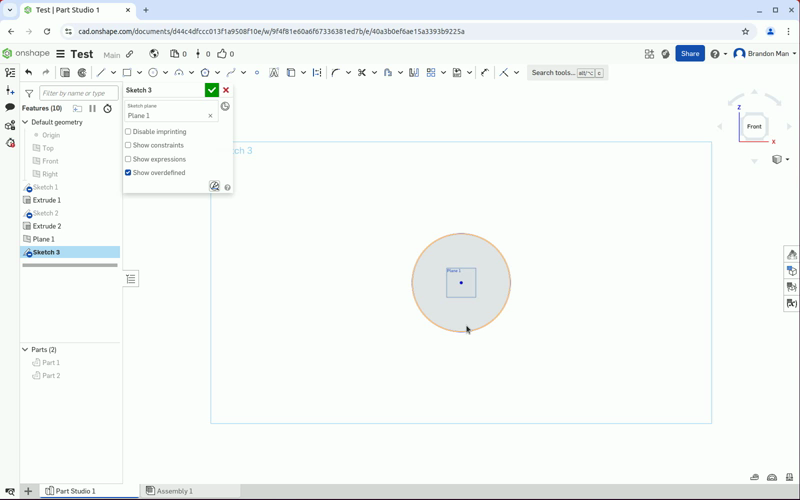
click(466, 325)
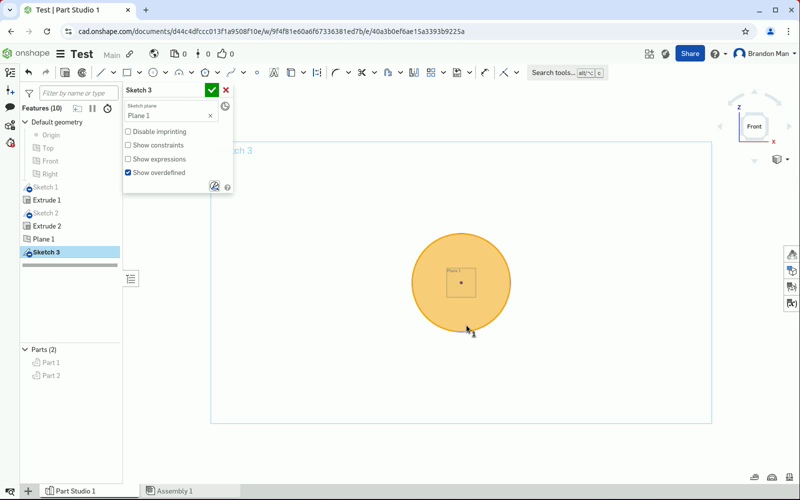
mouse_move(73, 352)
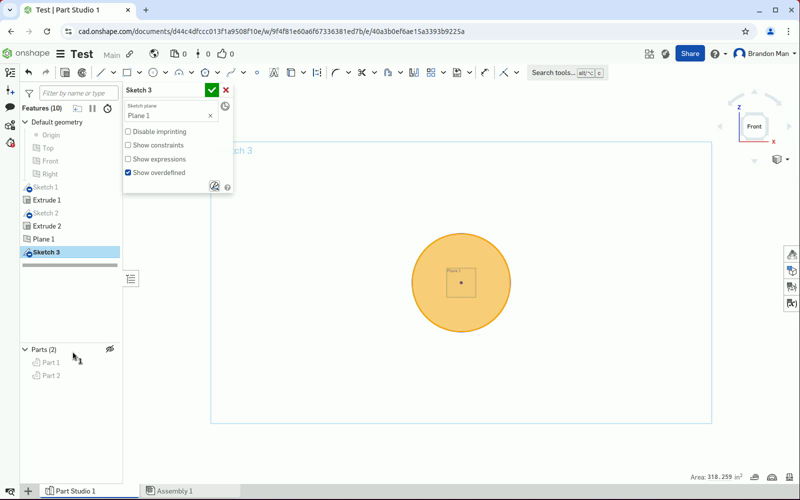
key(shift+y)
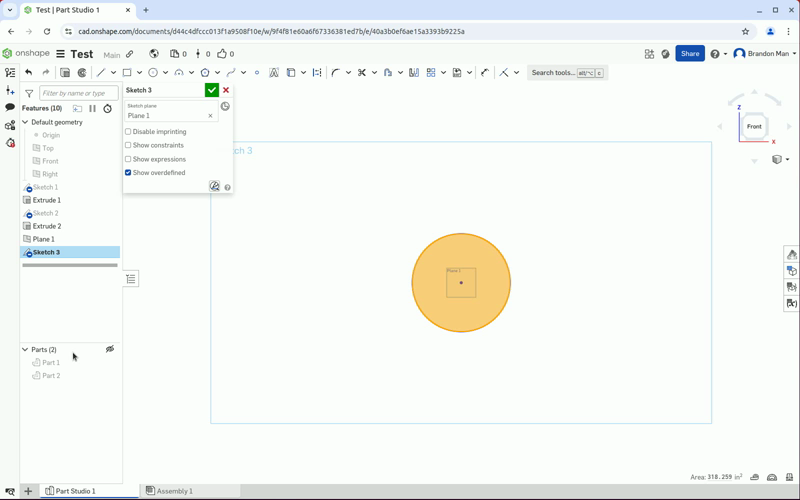
key(shift+e)
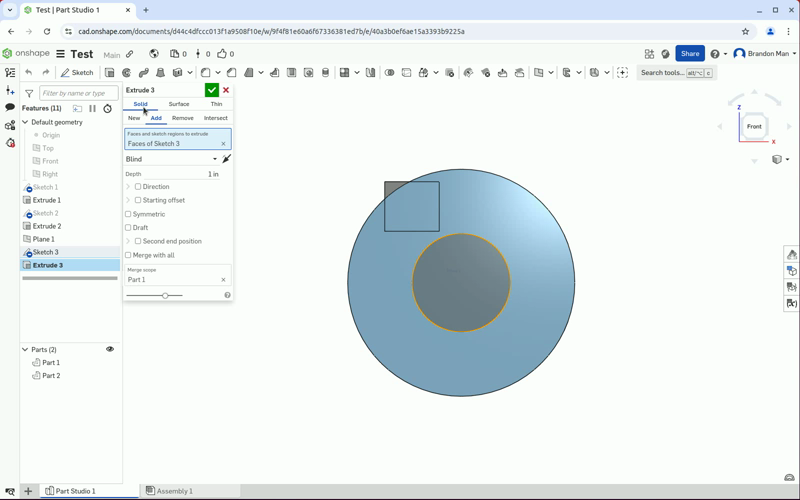
mouse_move(143, 106)
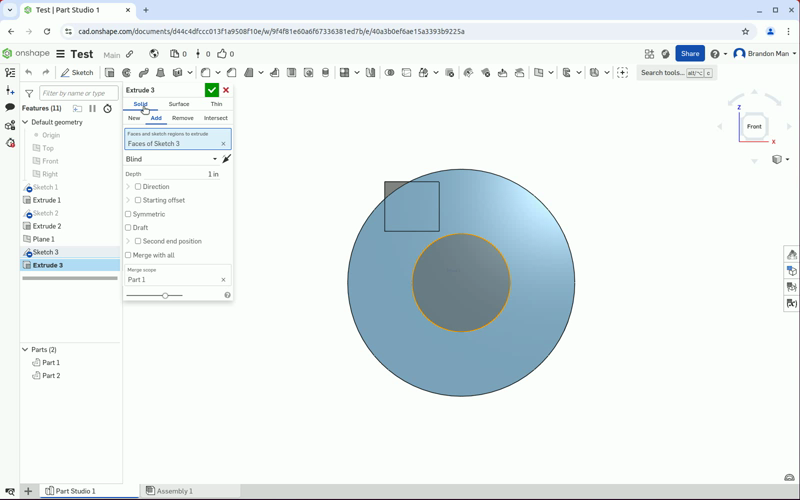
click(143, 106)
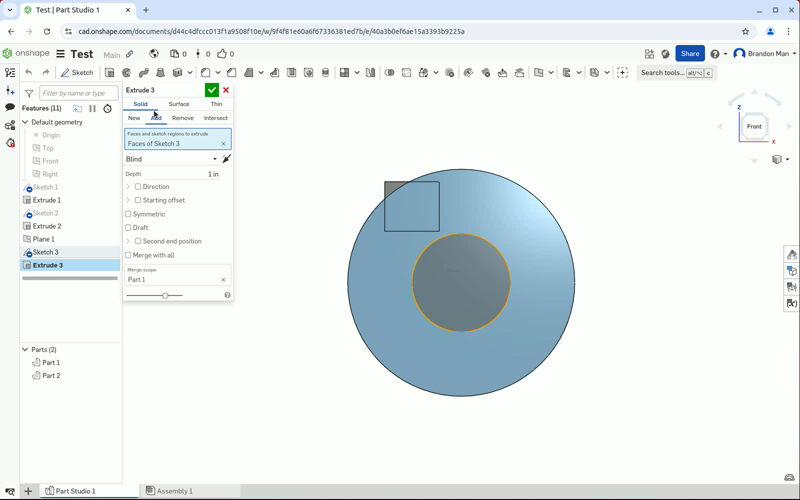
mouse_move(186, 120)
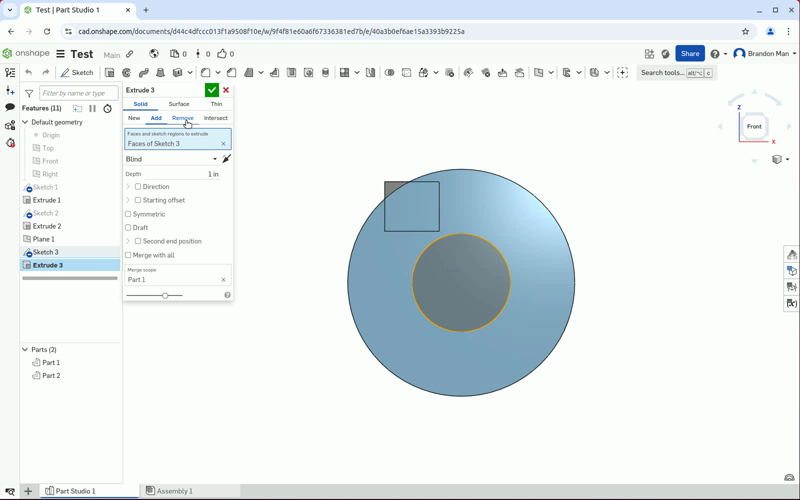
click(186, 120)
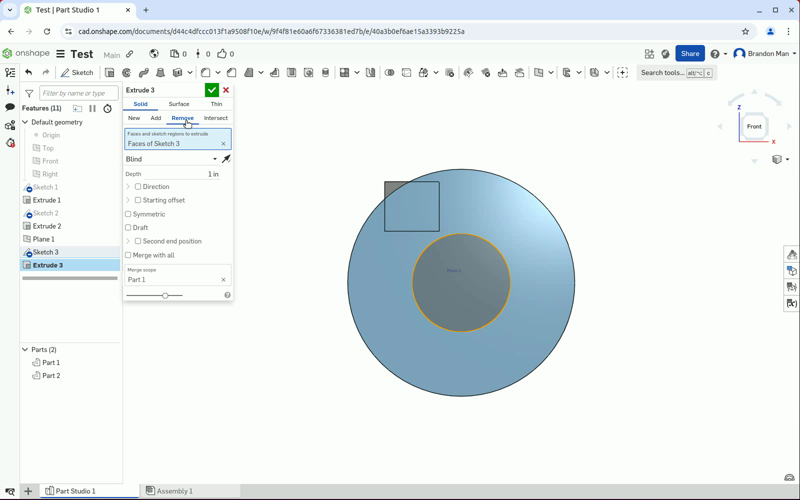
key(tab, 4)
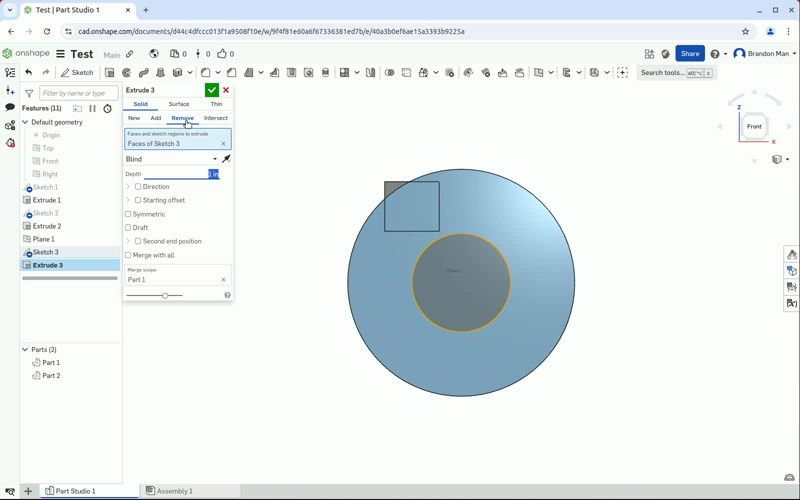
text(8.666)
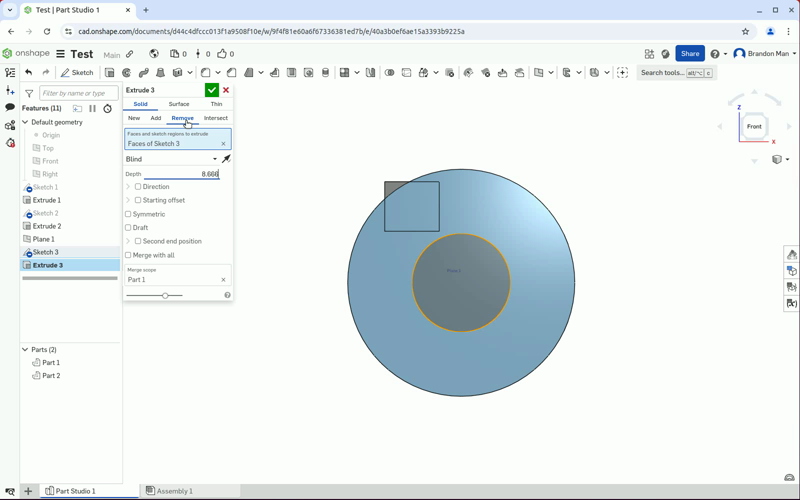
key(tab, 6)
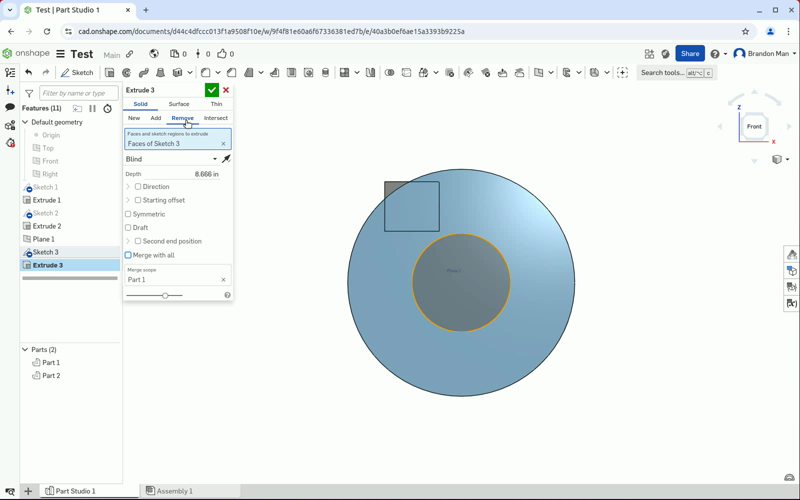
key(space)
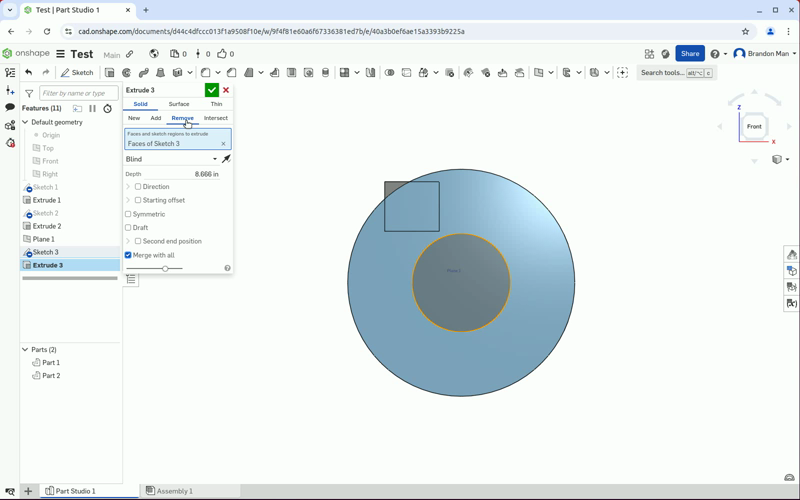
key(enter)
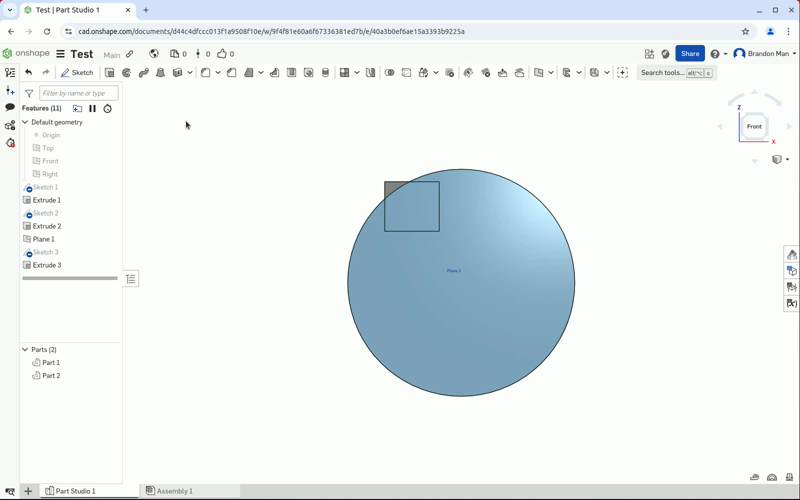
key(shift+h)
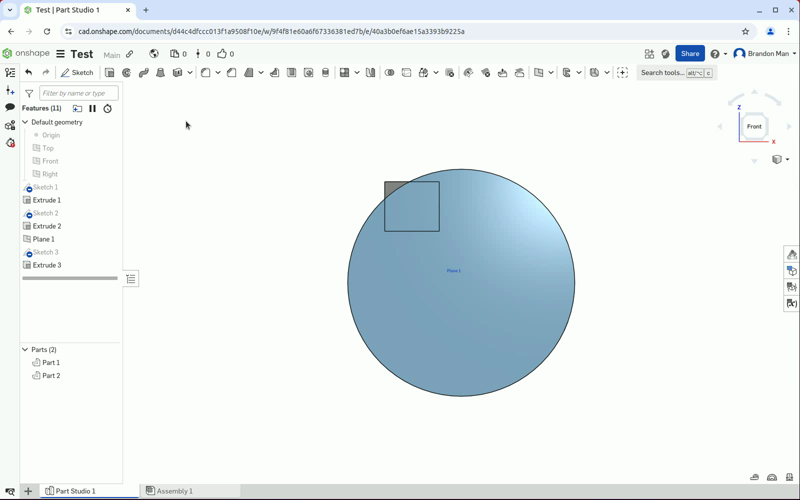
key(shift+h)
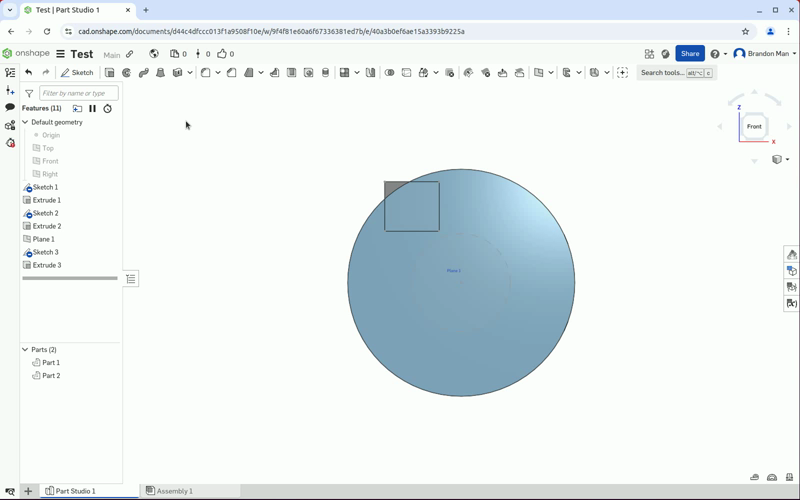
key(shift+7)
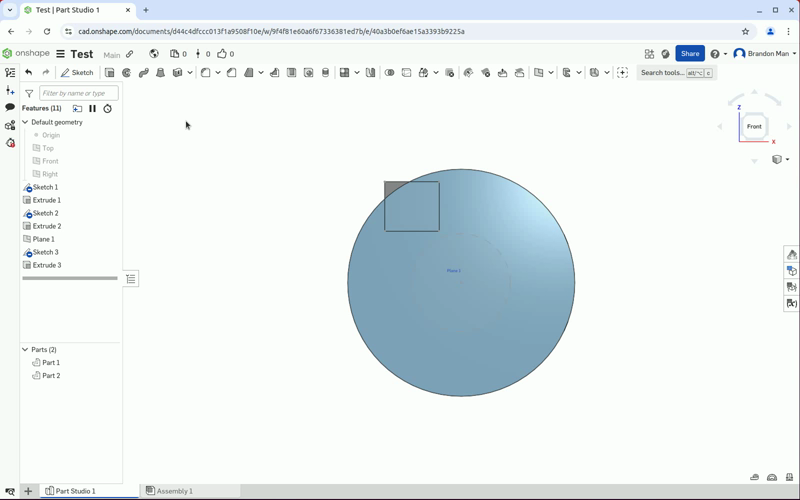
key(left, 2)
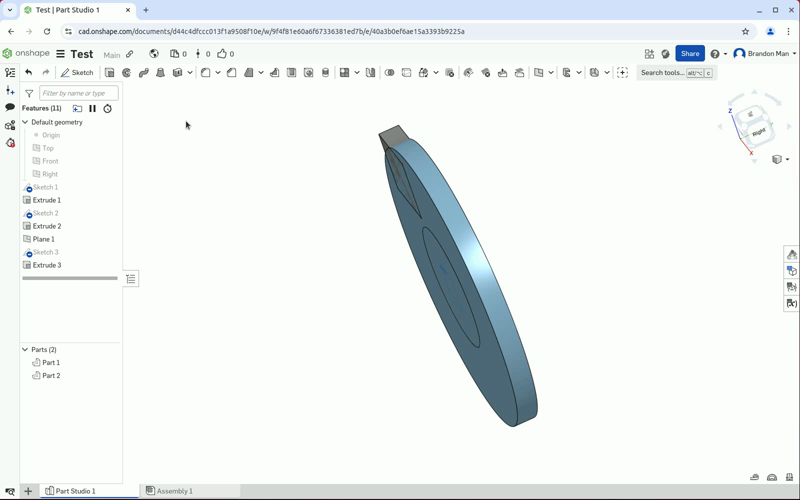
key(down, 2)
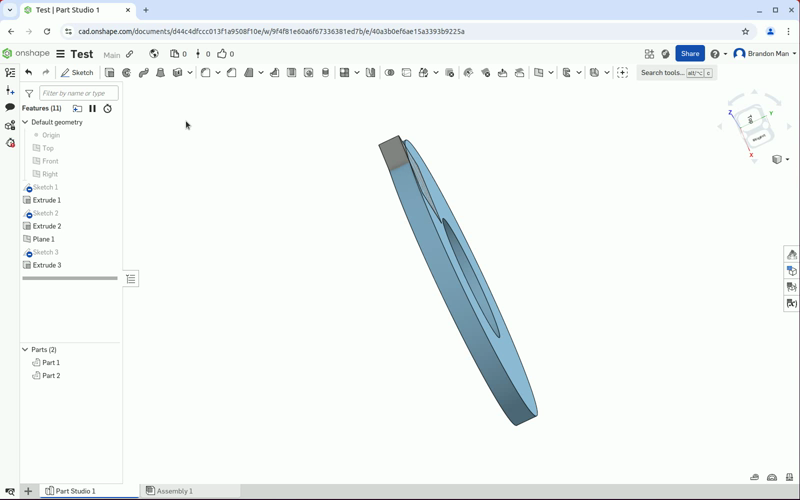
key(up, 2)
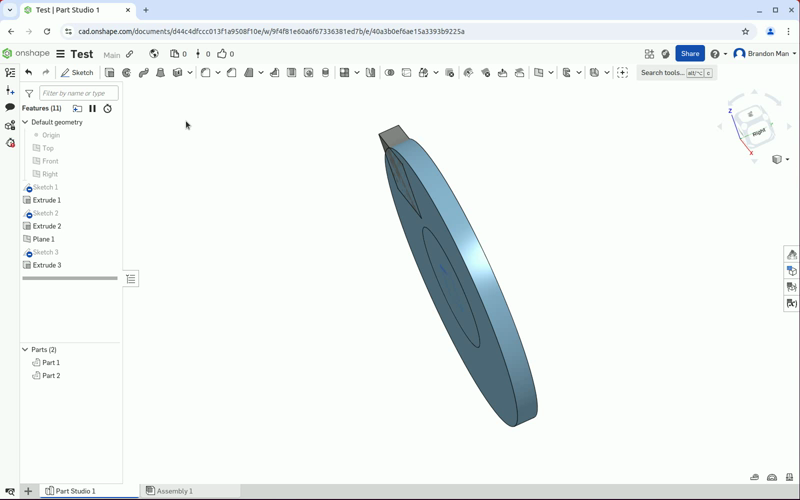
key(right, 2)
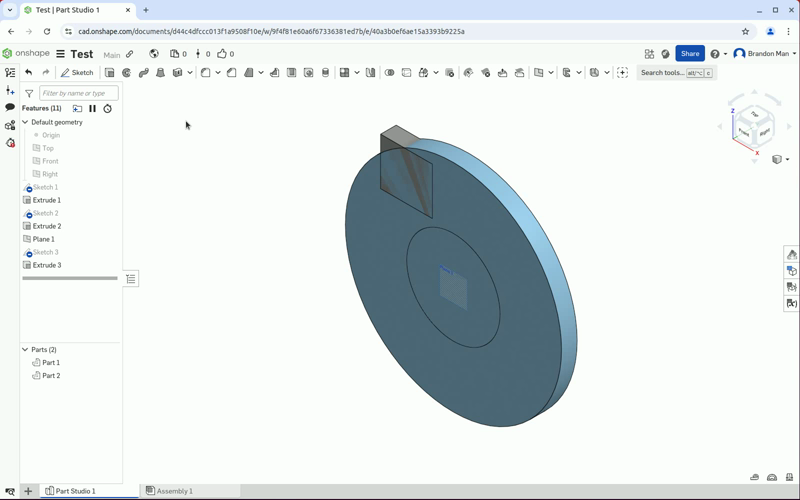
mouse_move(73, 189)
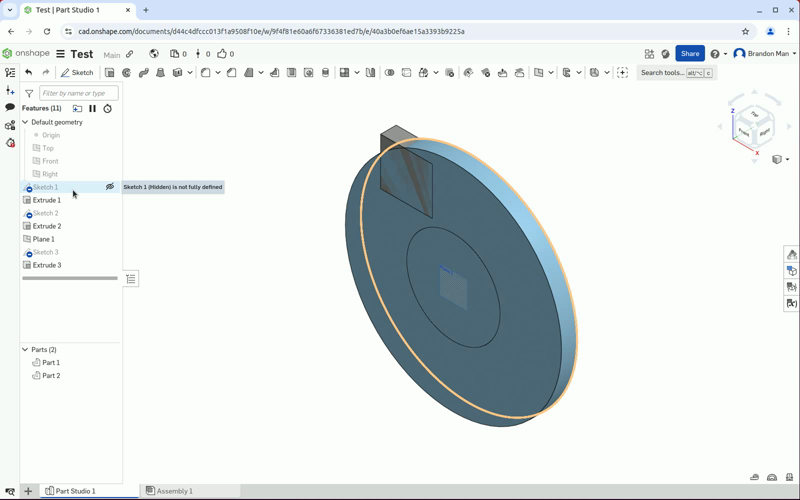
click(73, 189)